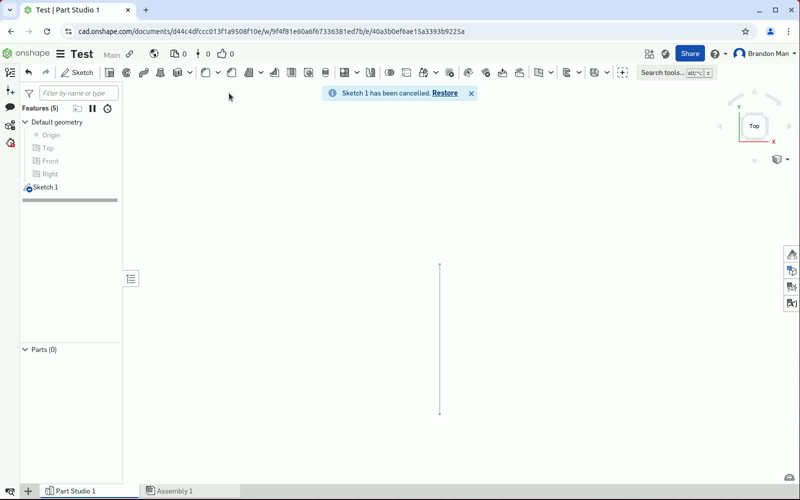
key(shift+h)
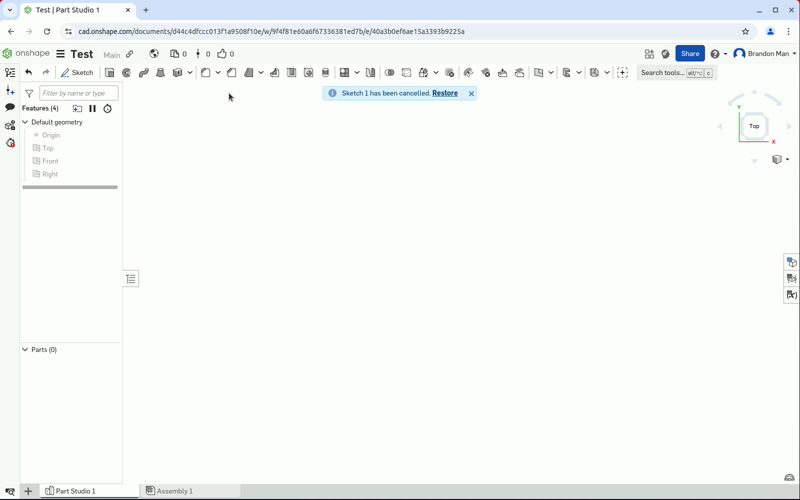
mouse_move(73, 352)
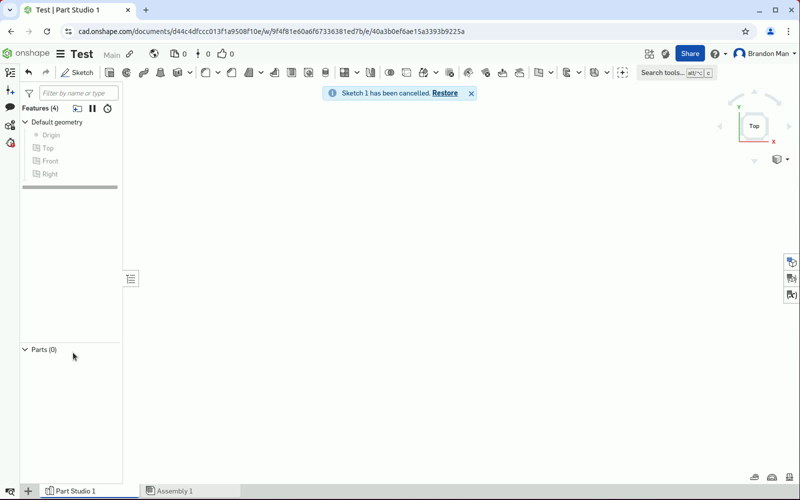
key(y)
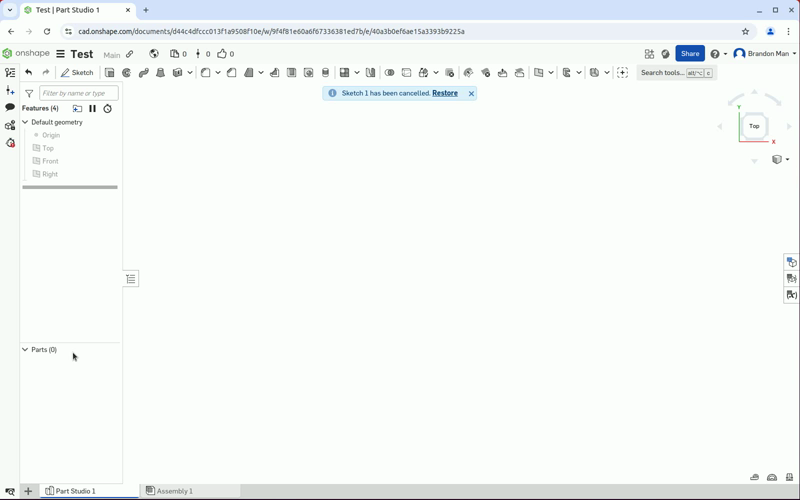
key(shift+p)
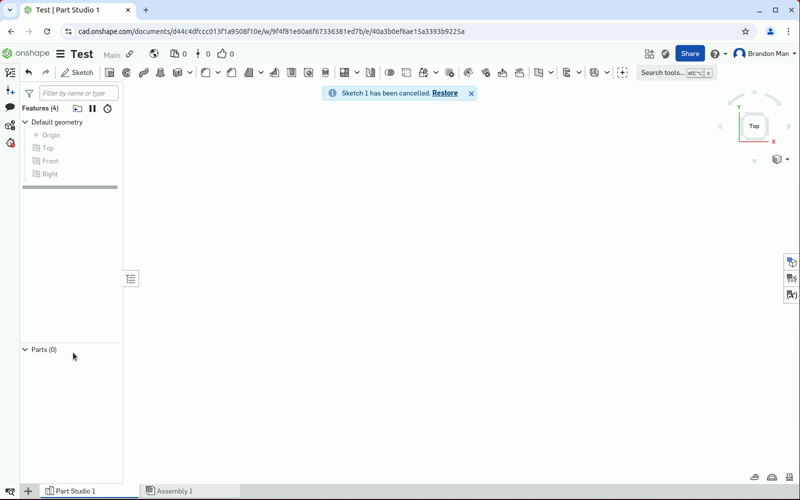
key(space)
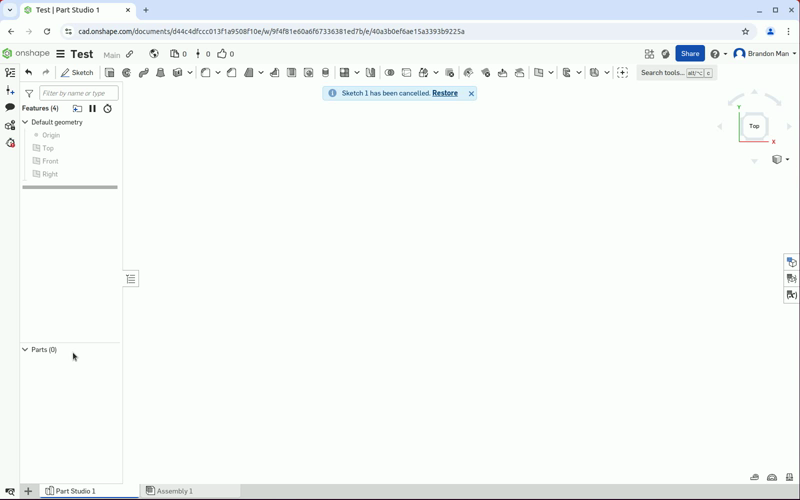
key_down(shift)
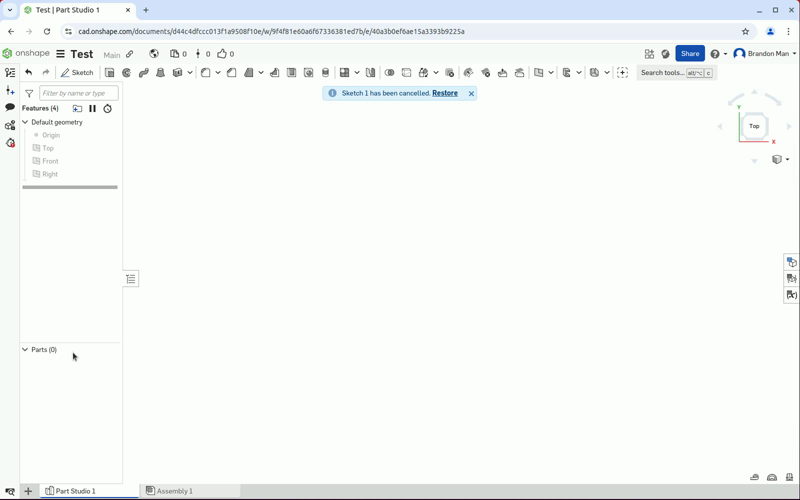
key(up)
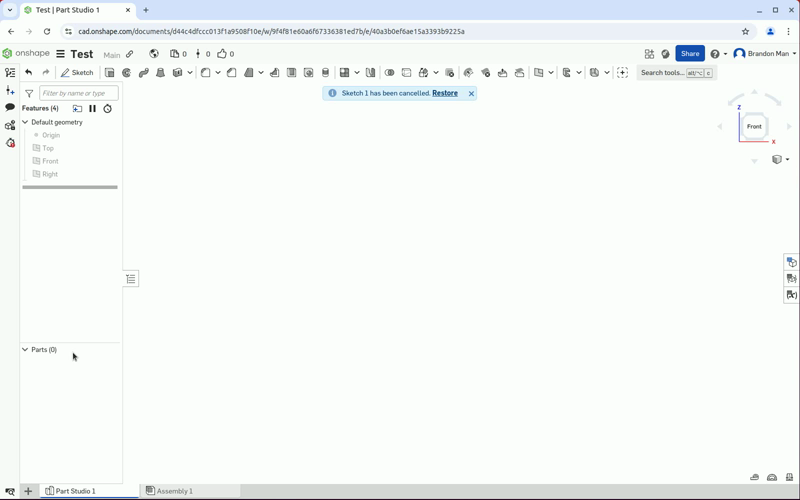
key_up(shift)
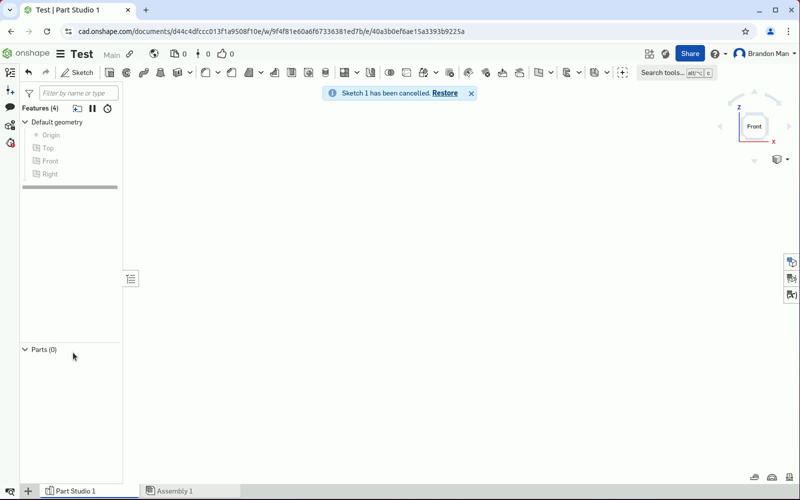
mouse_move(73, 352)
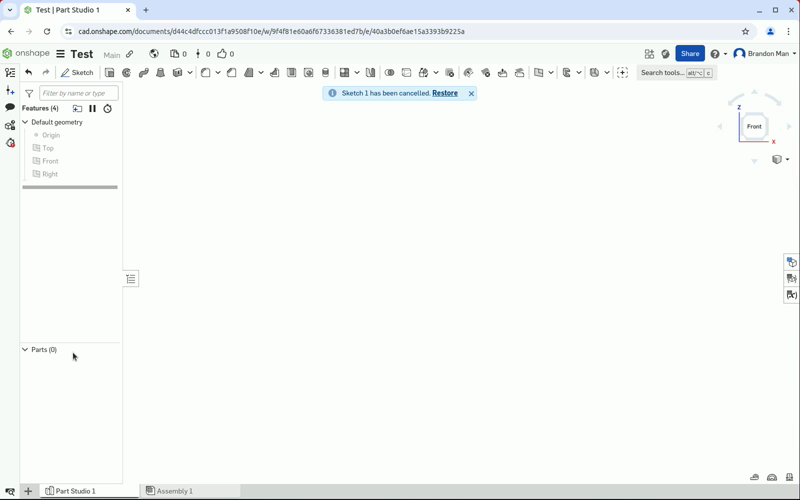
key(shift+y)
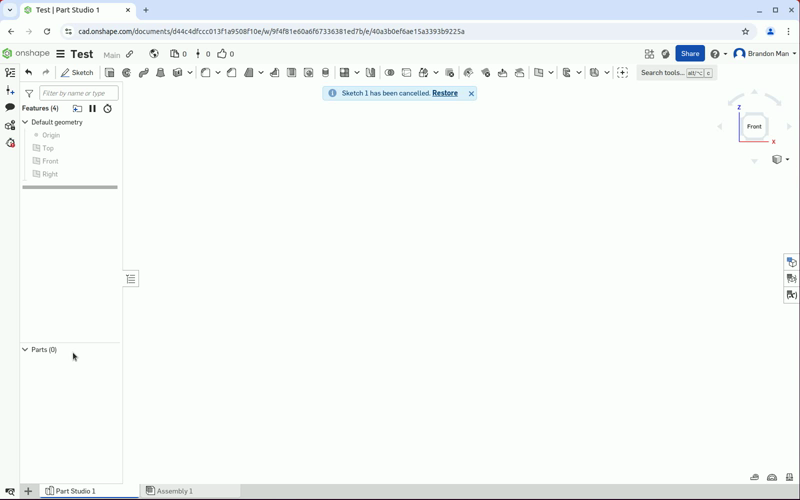
key(shift+s)
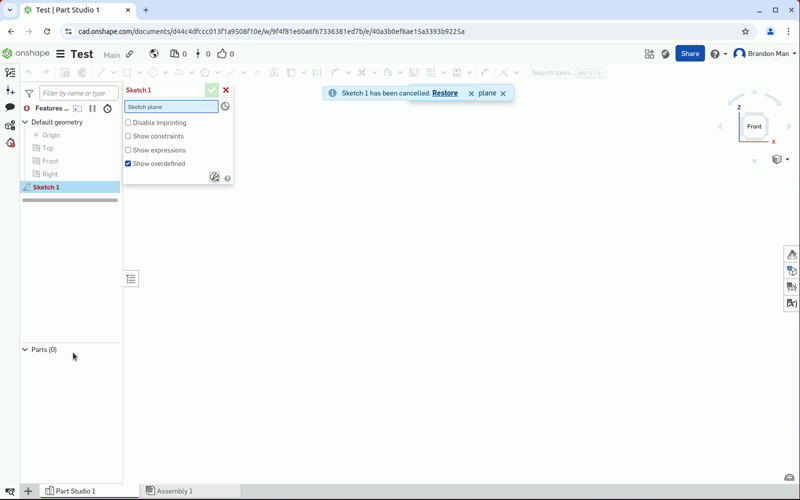
mouse_move(73, 163)
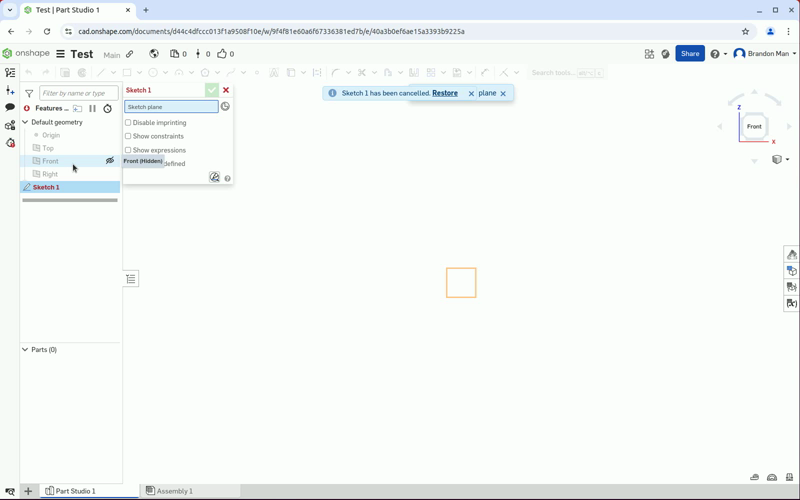
click(73, 163)
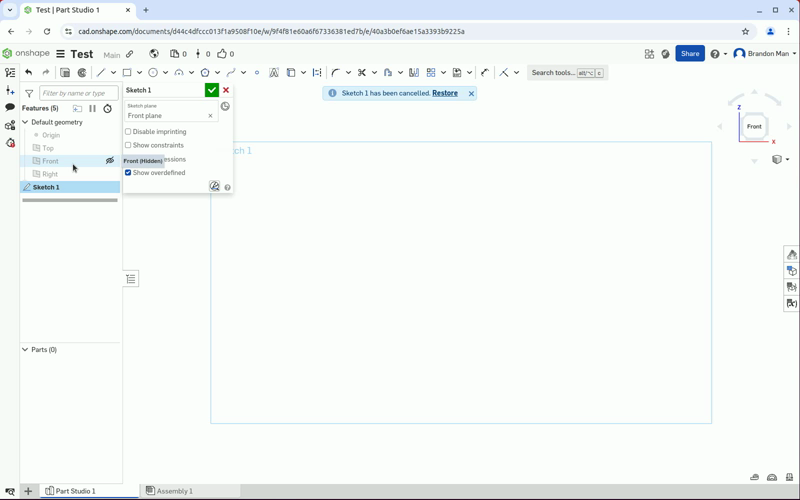
mouse_move(73, 352)
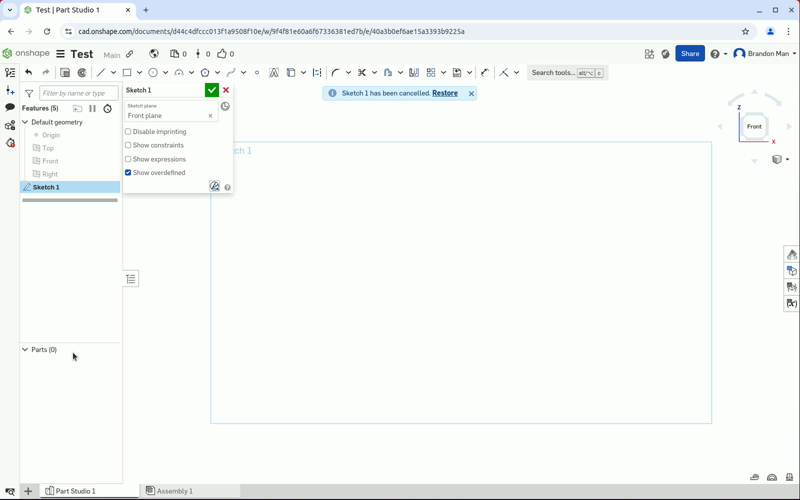
key(y)
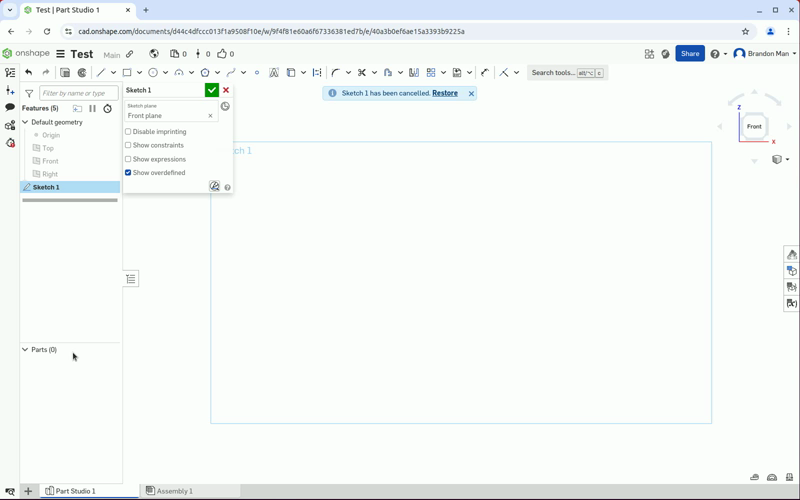
key(l)
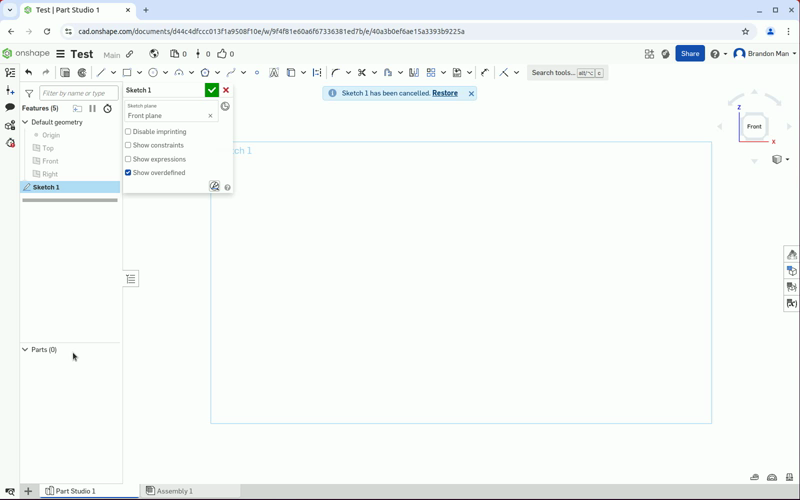
key_down(shift)
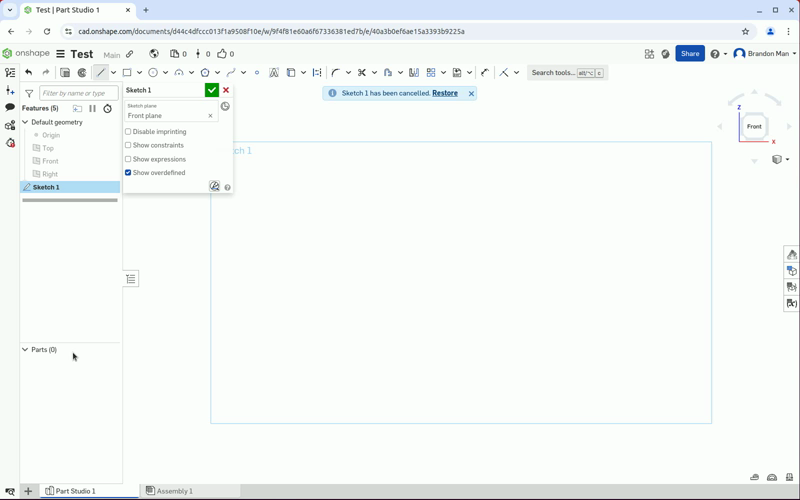
mouse_move(348, 395)
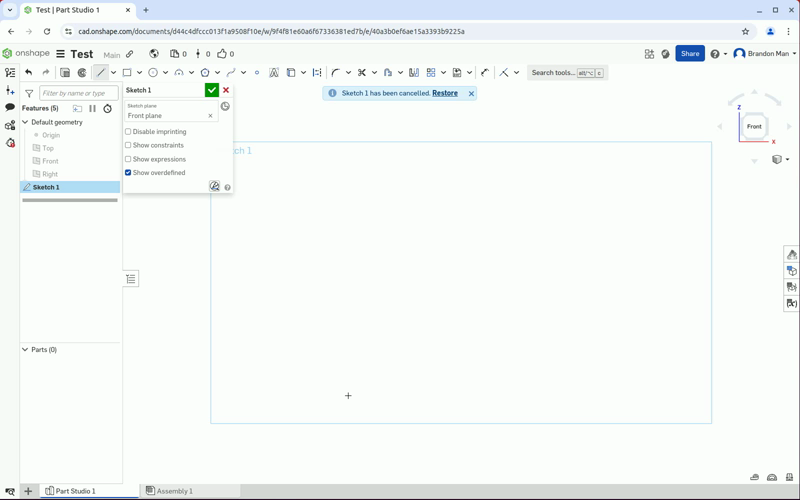
click(348, 395)
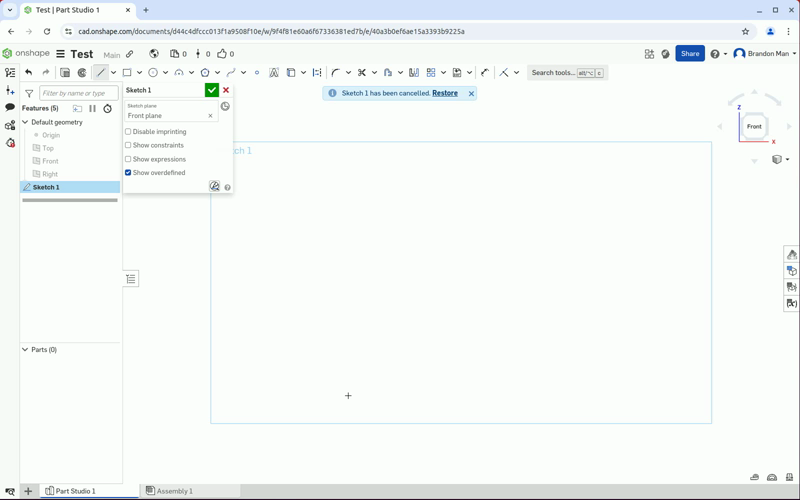
key_up(shift)
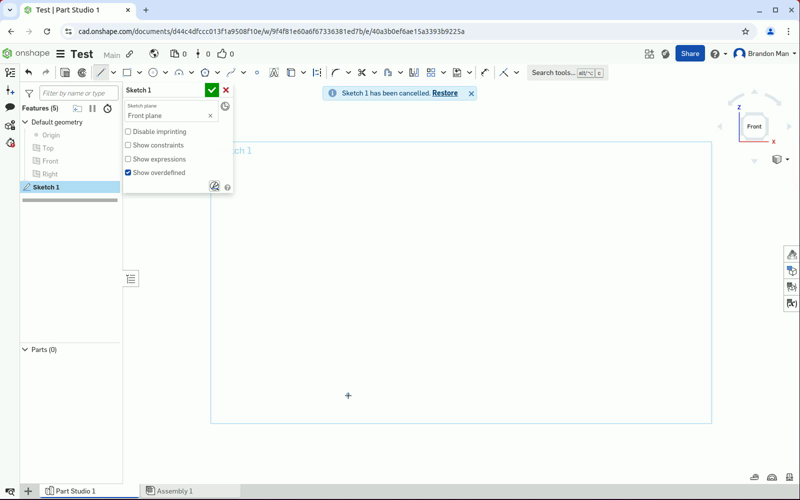
key_down(shift)
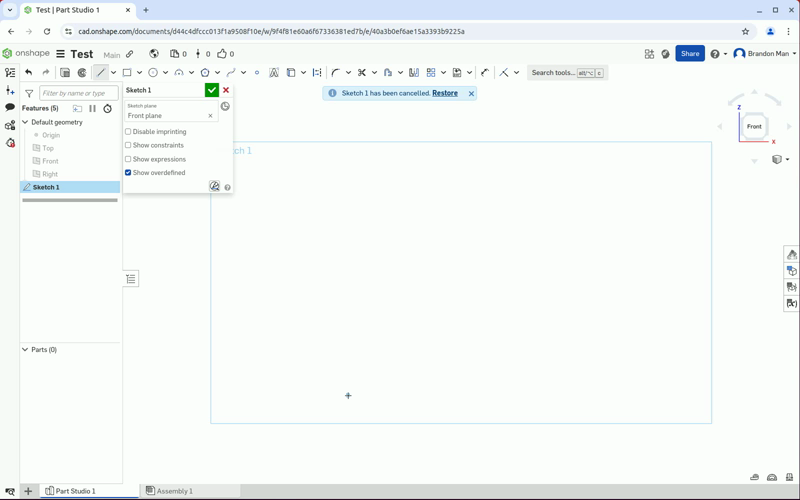
mouse_move(407, 336)
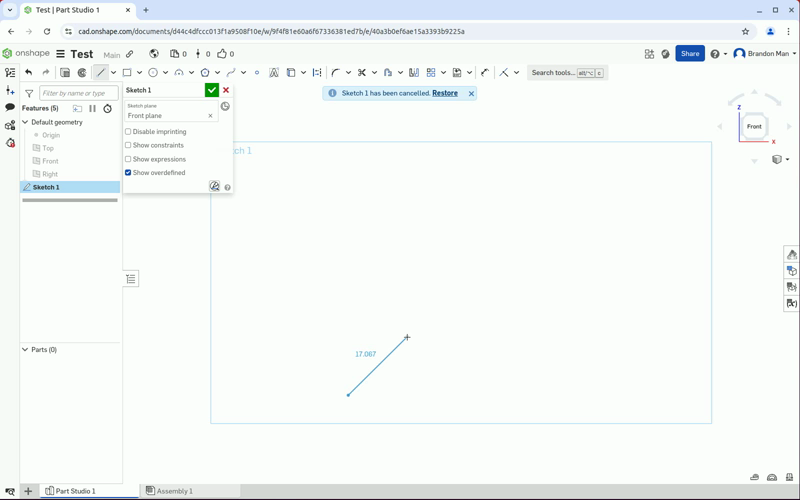
click(407, 336)
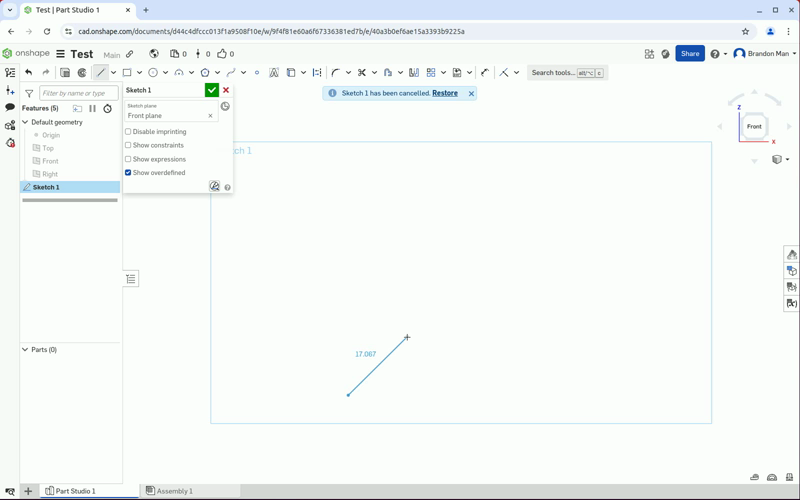
key_up(shift)
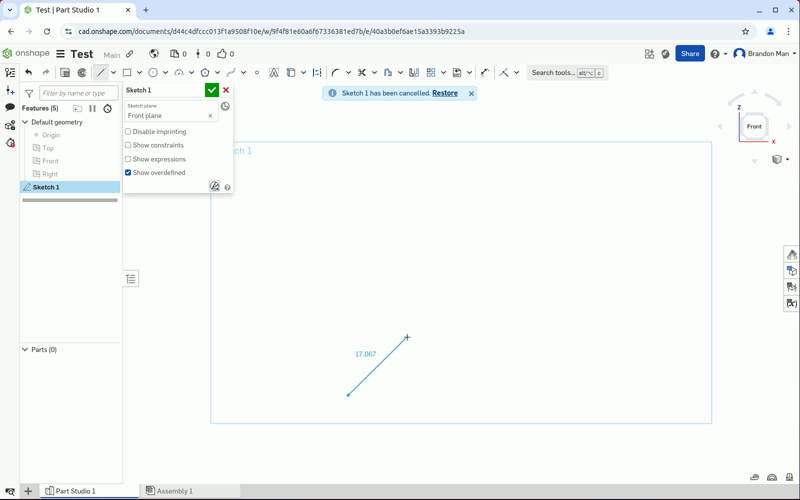
key(esc)
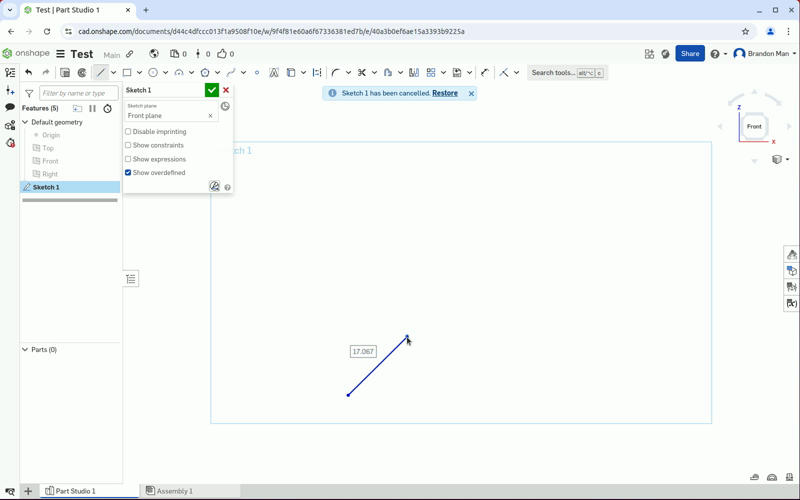
key(a)
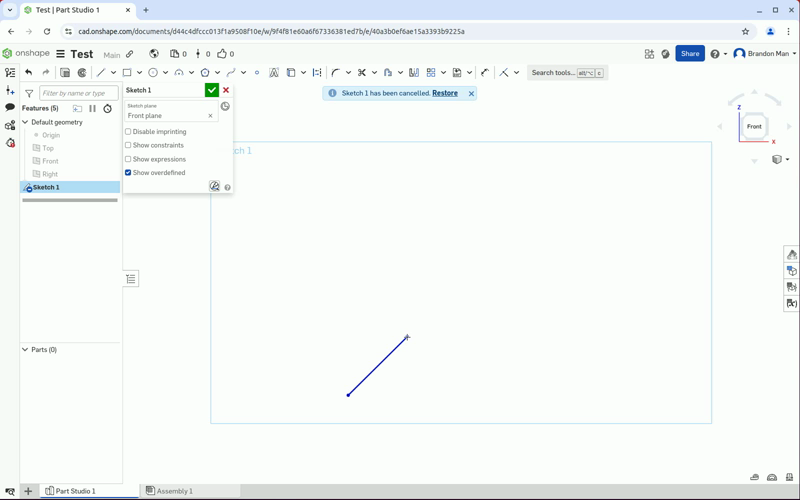
mouse_move(407, 336)
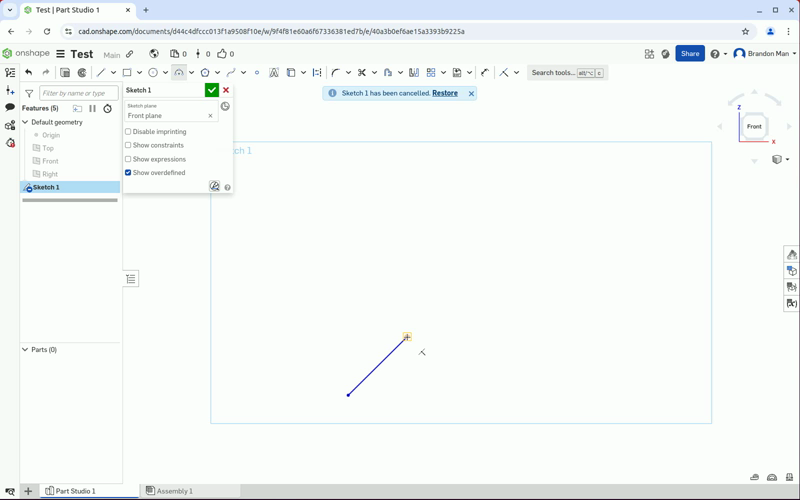
click(407, 336)
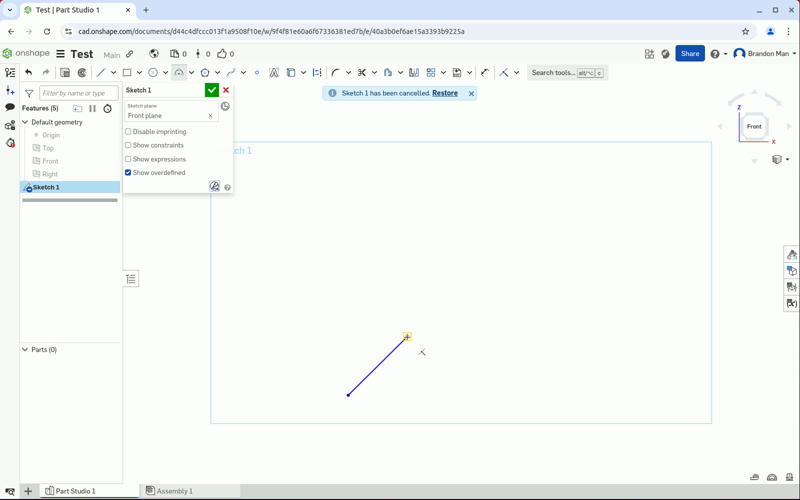
key_down(shift)
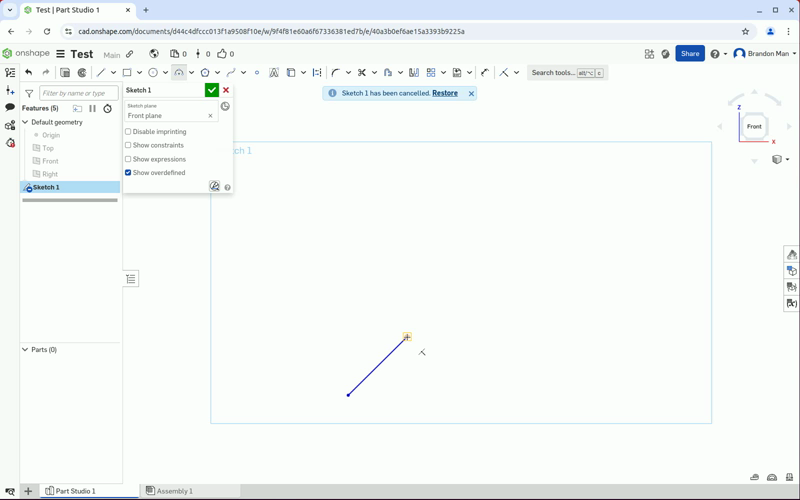
mouse_move(513, 230)
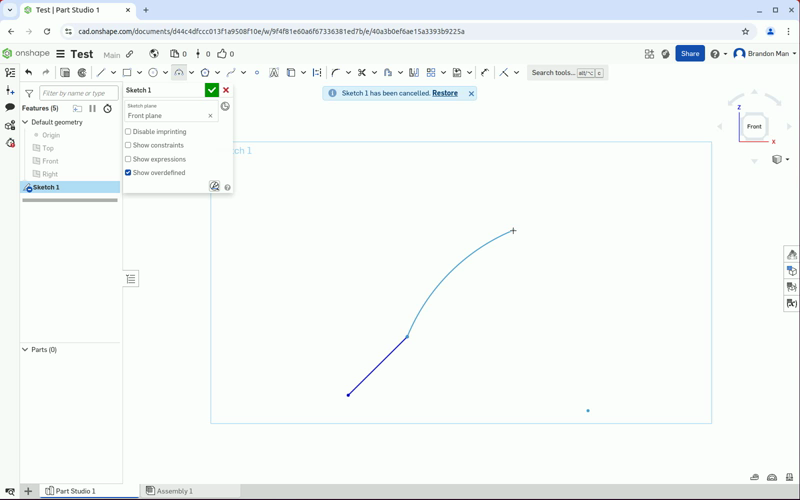
click(513, 230)
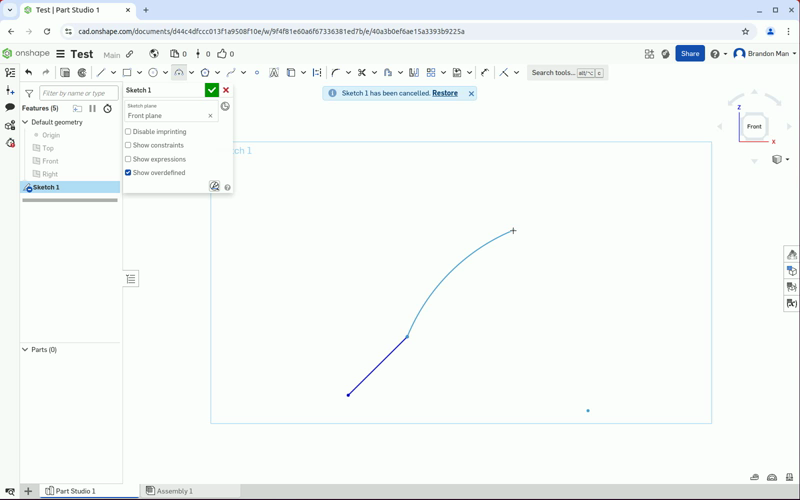
mouse_move(406, 229)
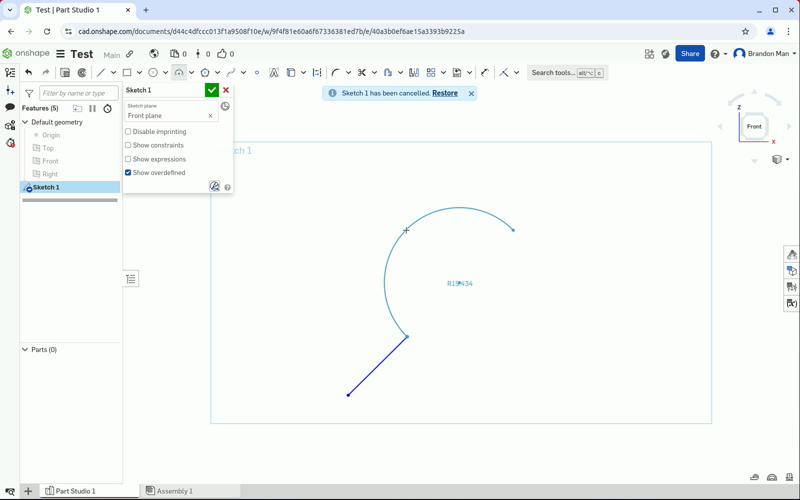
click(406, 229)
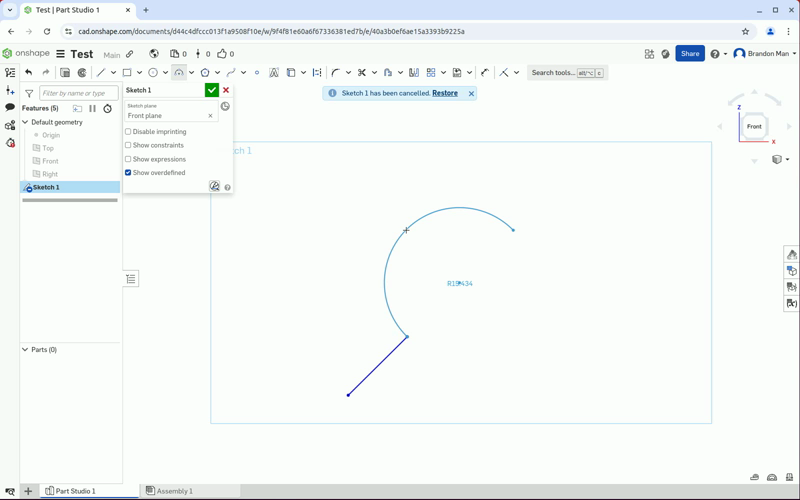
key_up(shift)
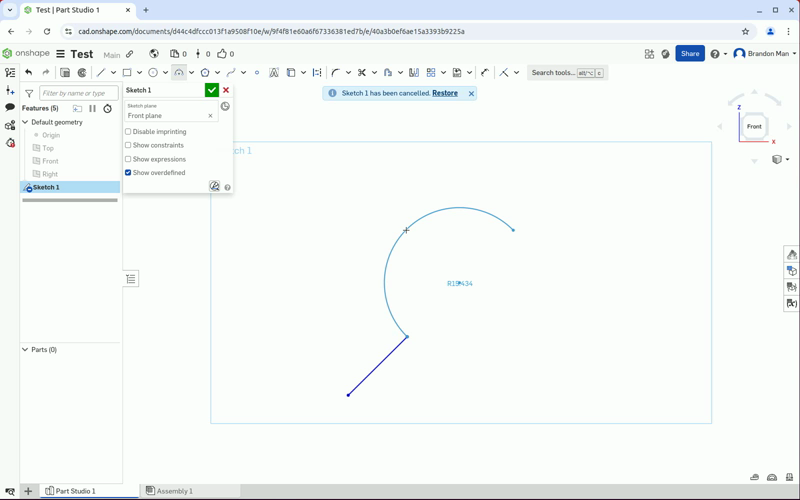
key(esc)
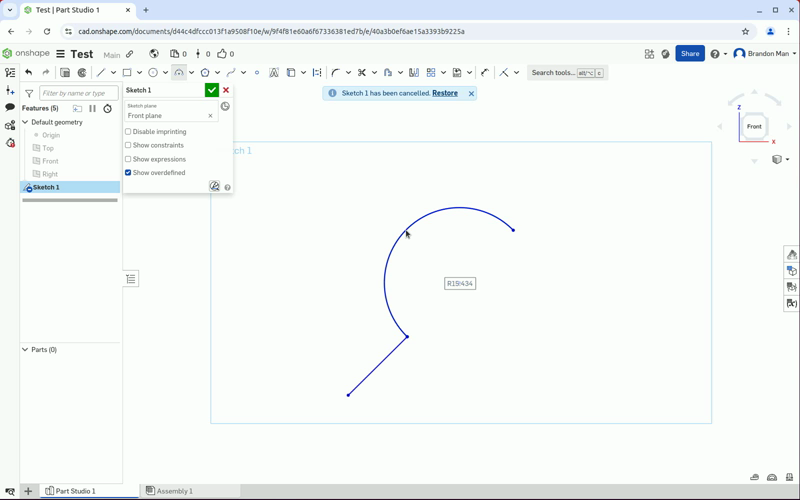
key(l)
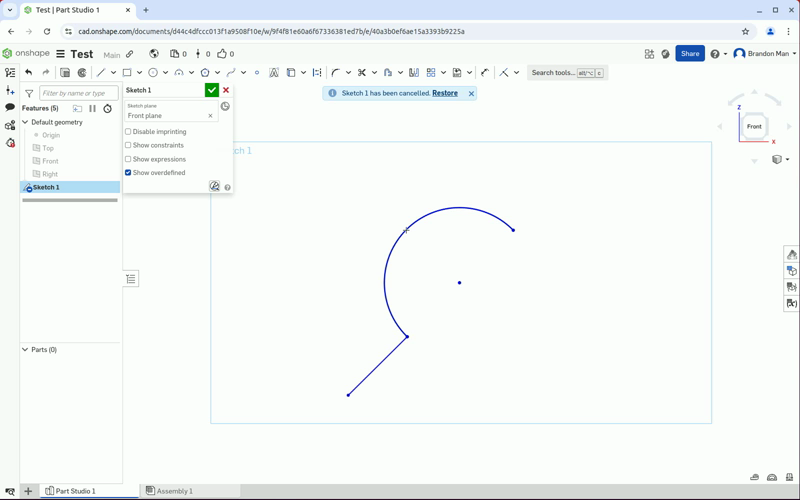
mouse_move(513, 230)
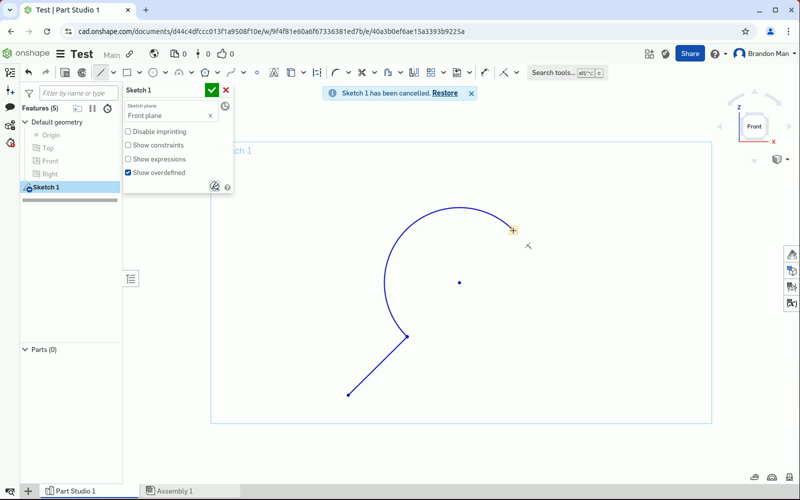
click(513, 230)
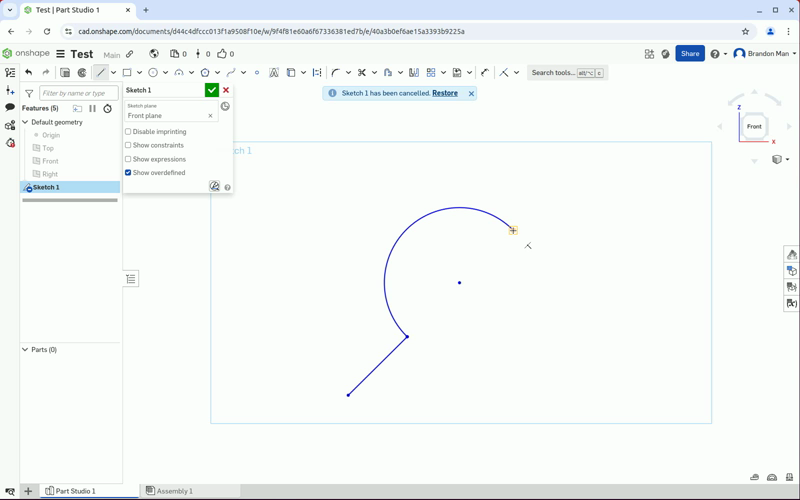
key_down(shift)
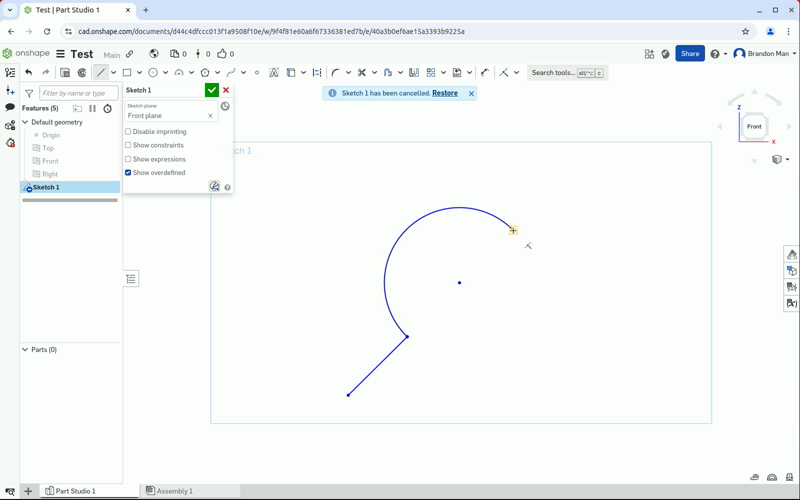
mouse_move(572, 171)
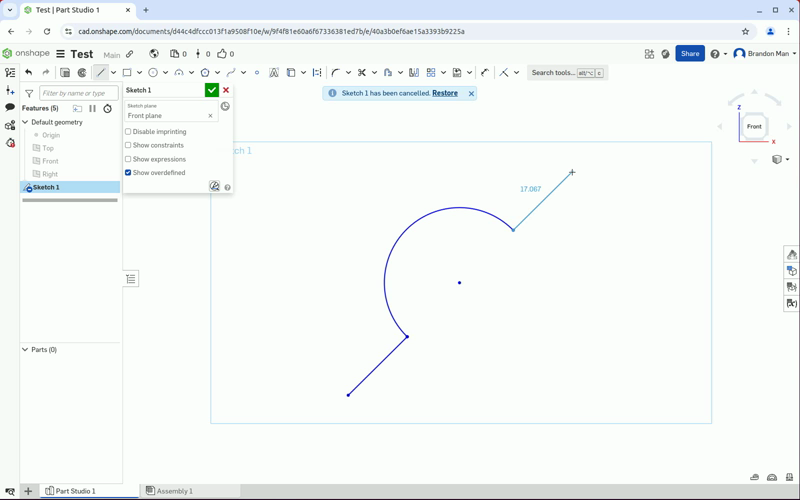
click(572, 171)
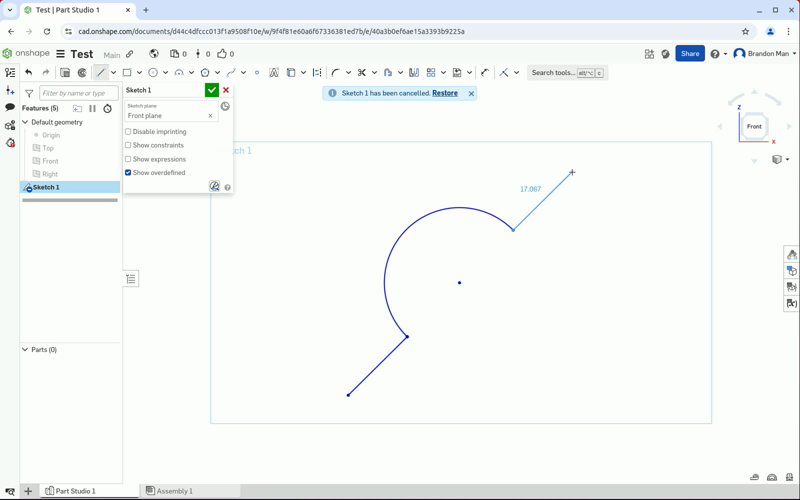
key_up(shift)
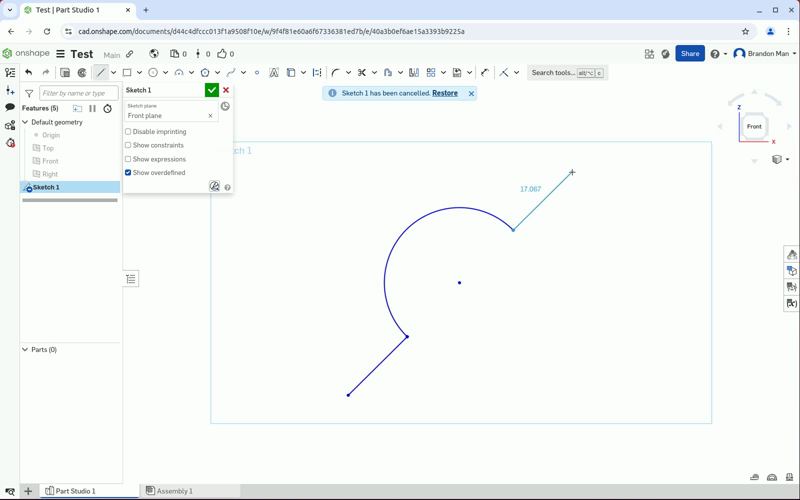
key_down(shift)
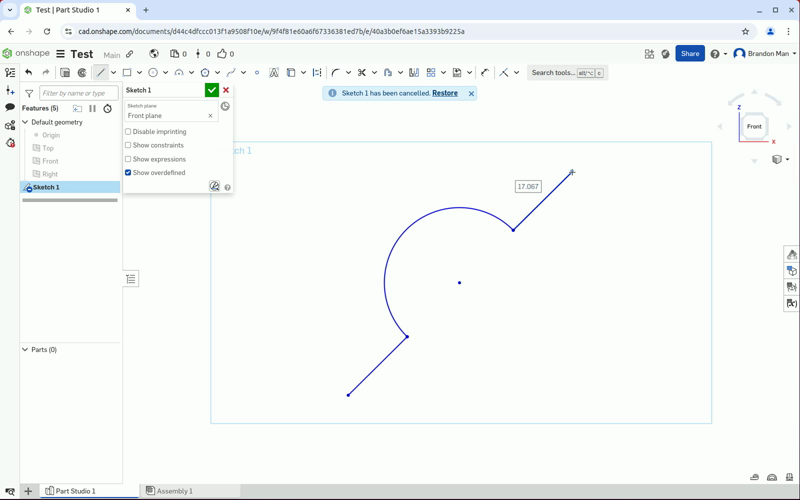
mouse_move(348, 171)
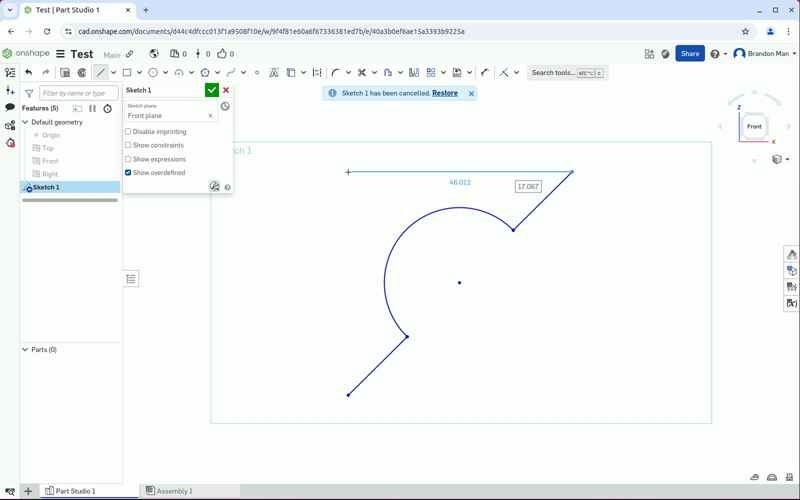
click(348, 171)
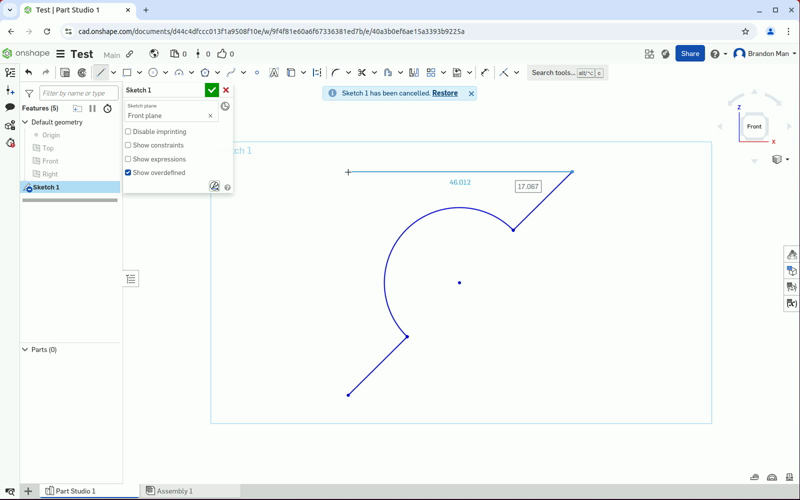
key_up(shift)
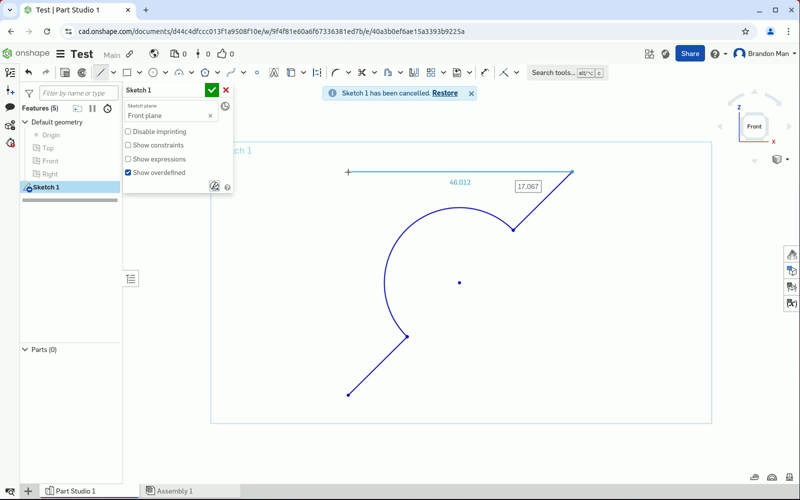
key_down(shift)
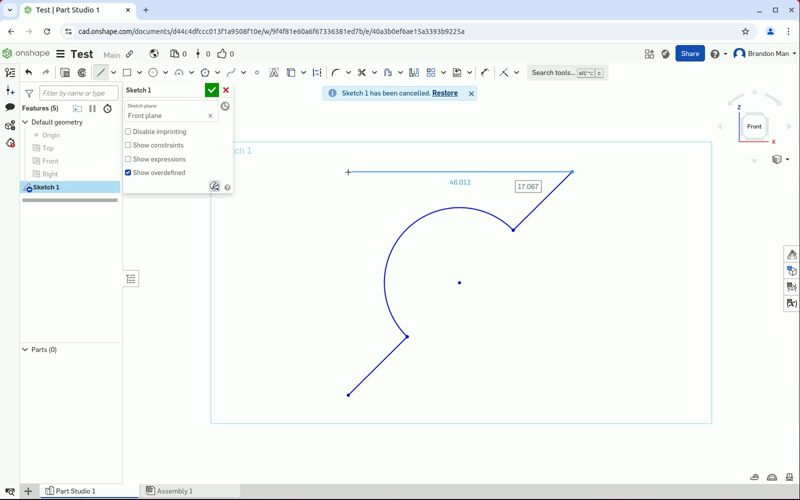
mouse_move(348, 395)
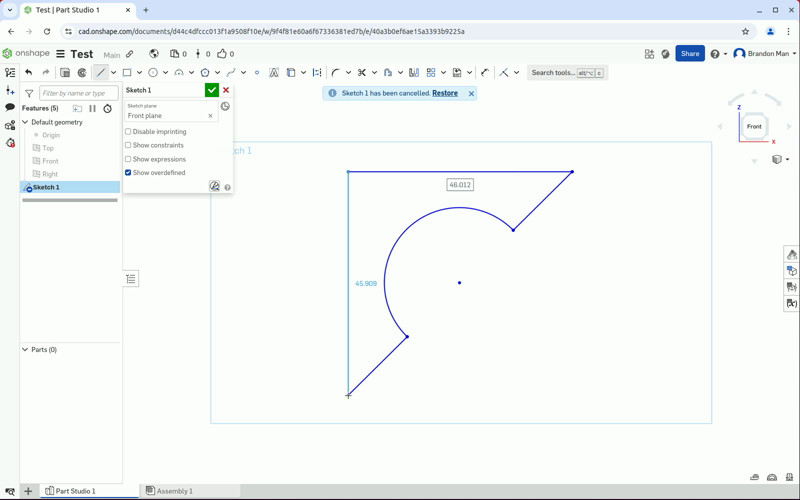
key_up(shift)
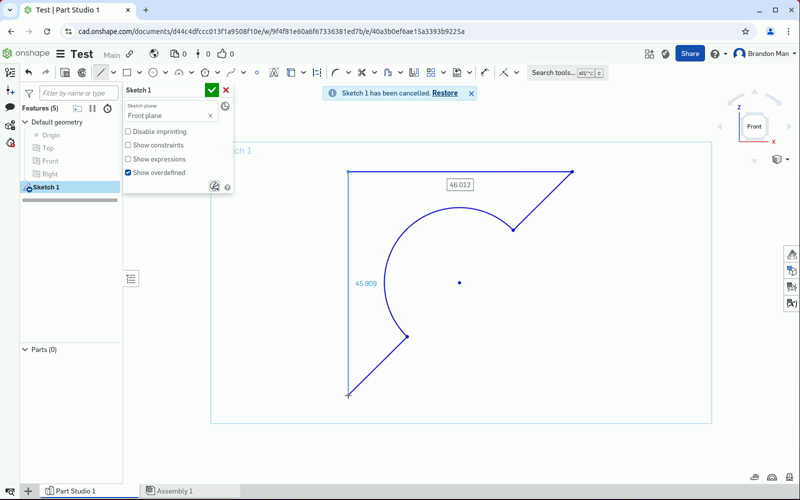
click(348, 395)
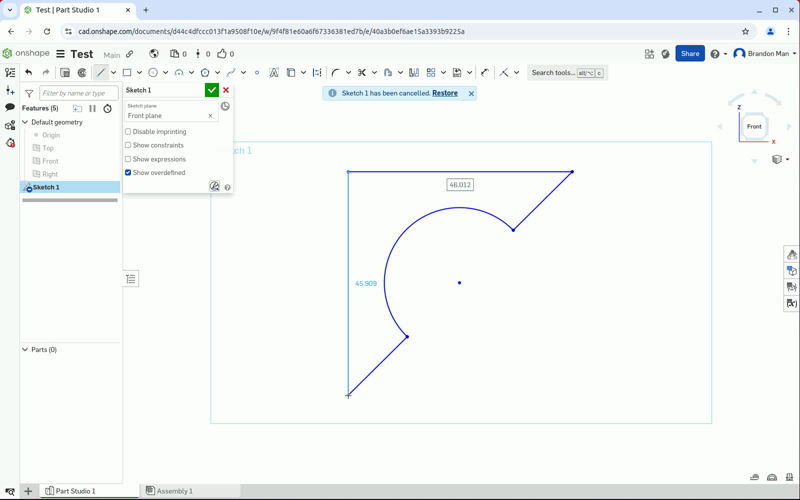
key(esc)
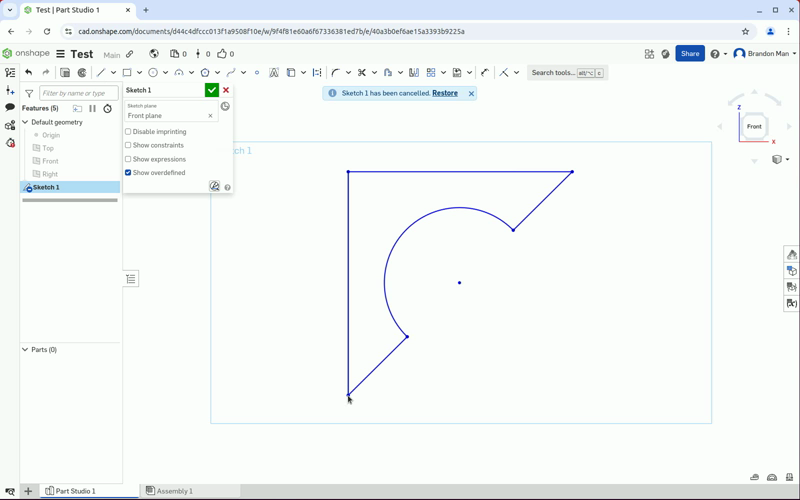
mouse_move(368, 352)
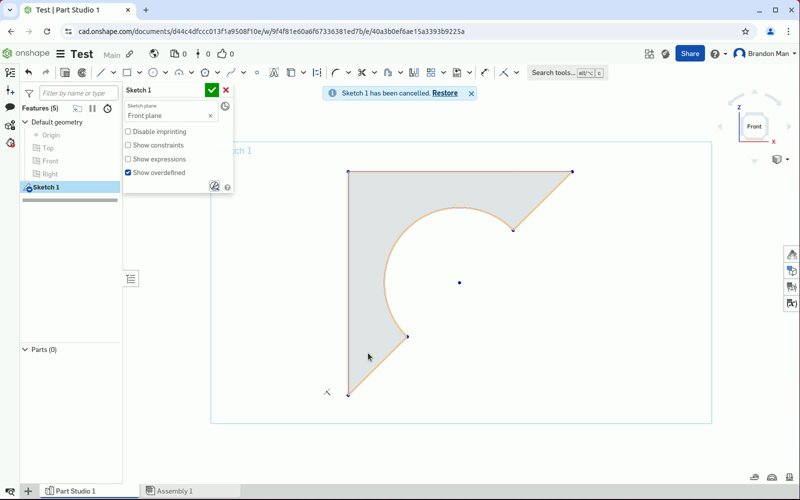
click(368, 352)
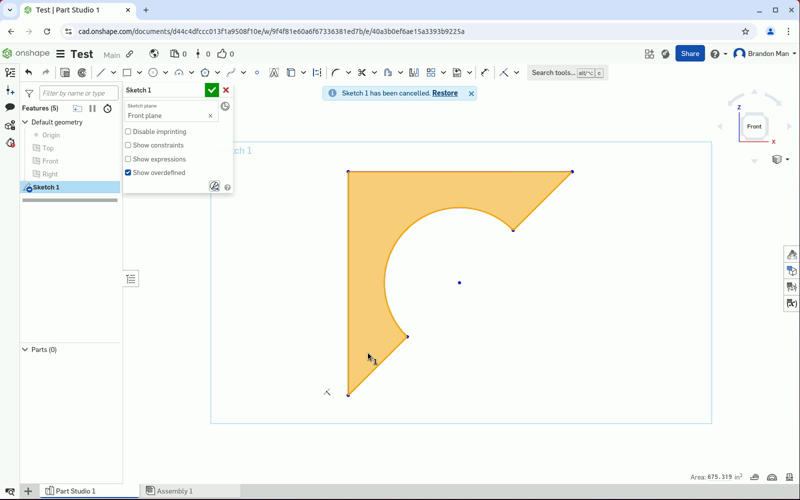
mouse_move(73, 352)
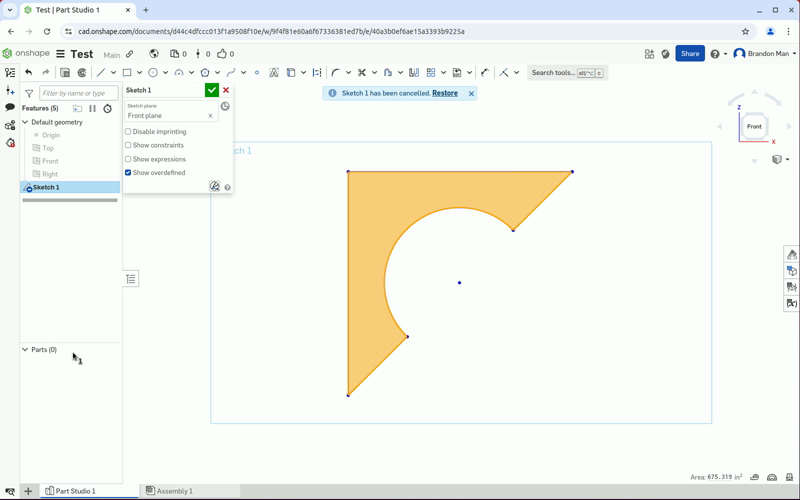
key(shift+y)
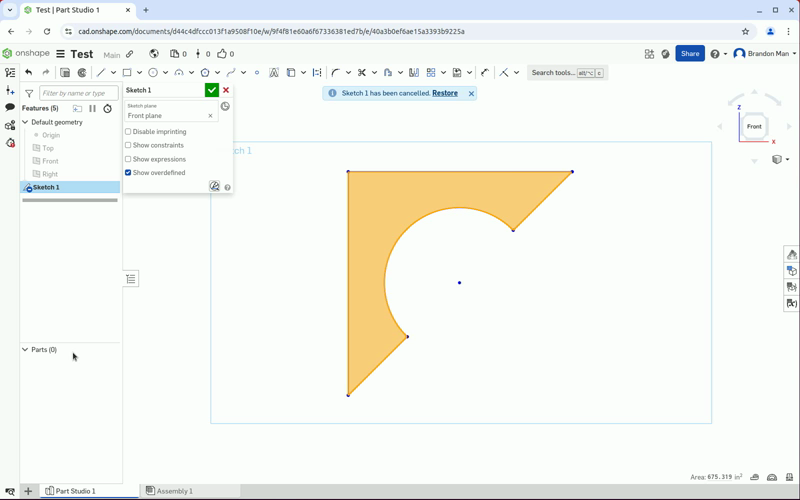
key(shift+e)
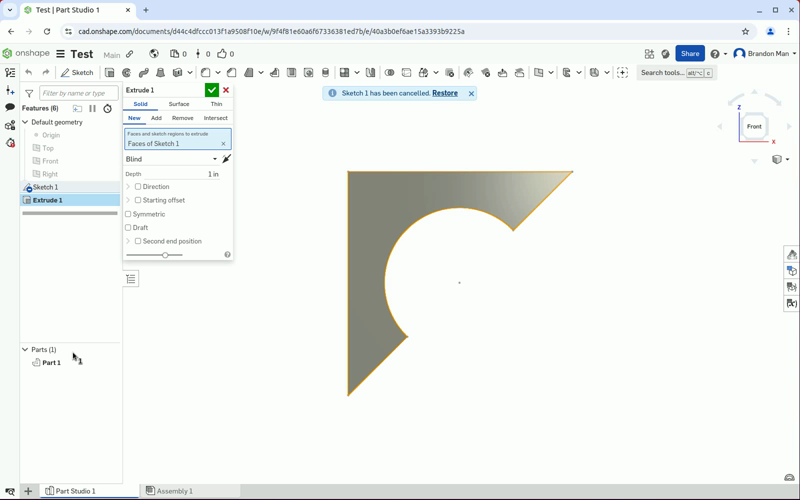
mouse_move(143, 106)
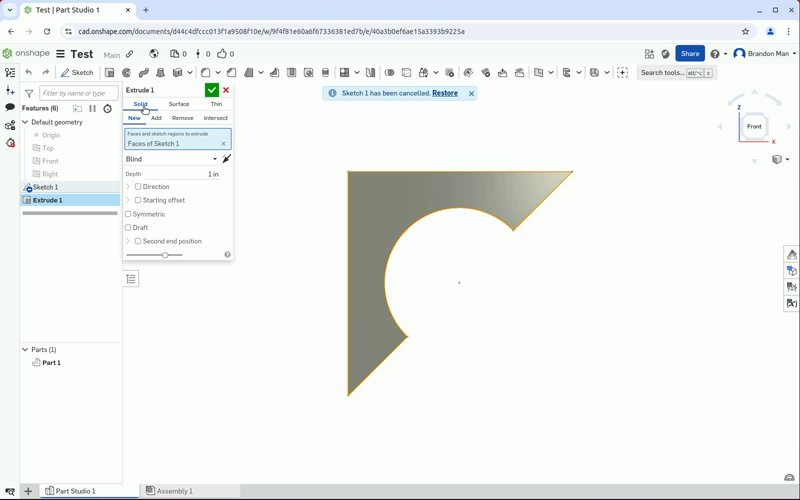
click(143, 106)
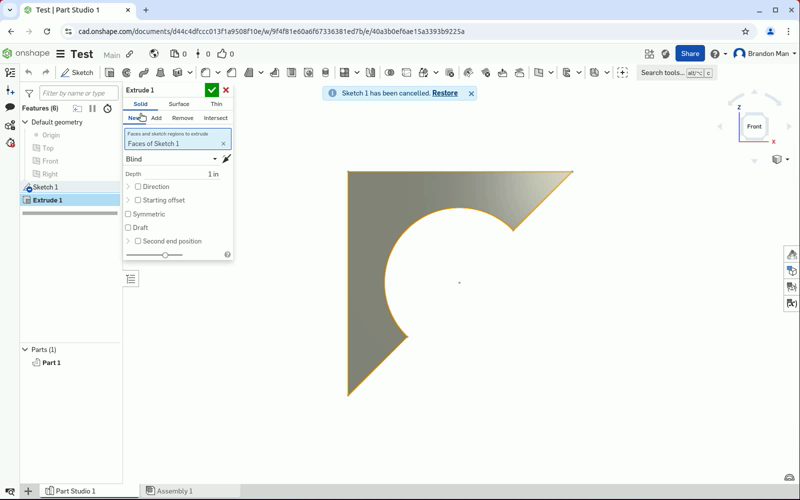
mouse_move(137, 120)
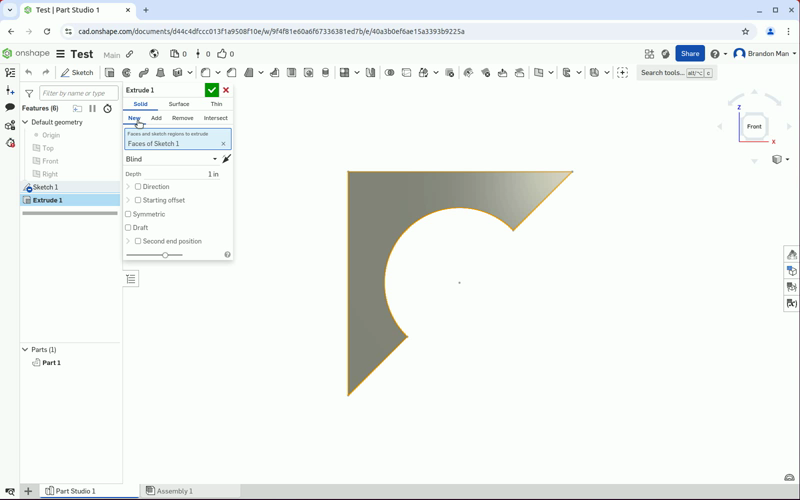
click(137, 120)
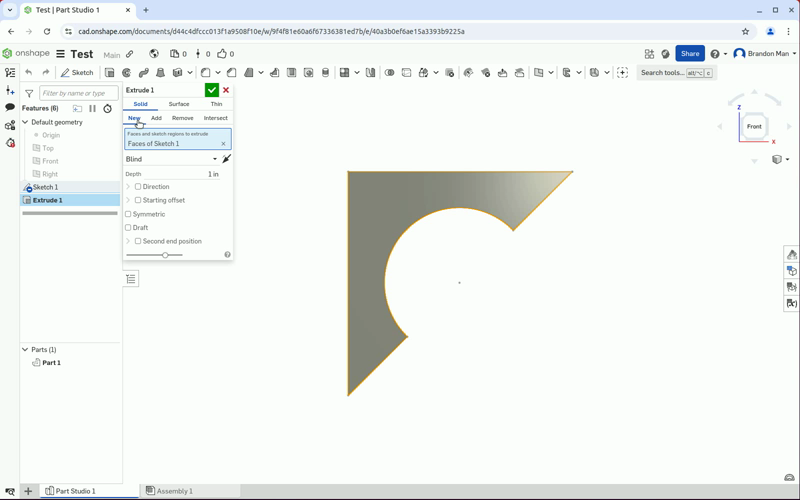
key(tab, 4)
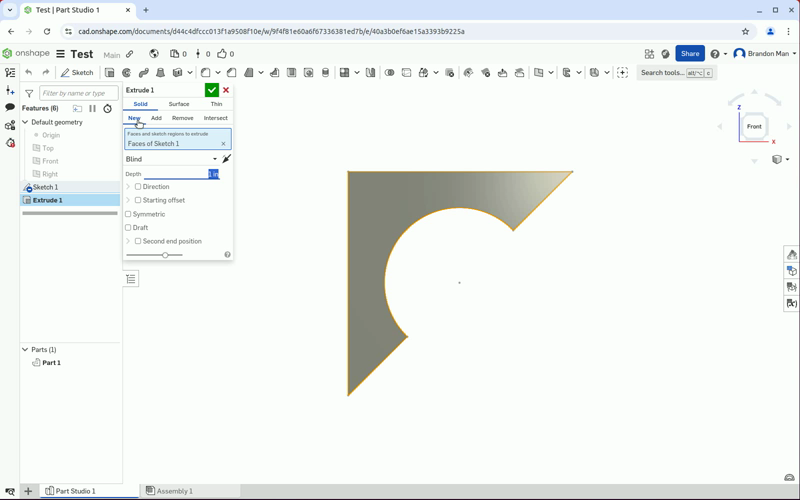
text(46.216)
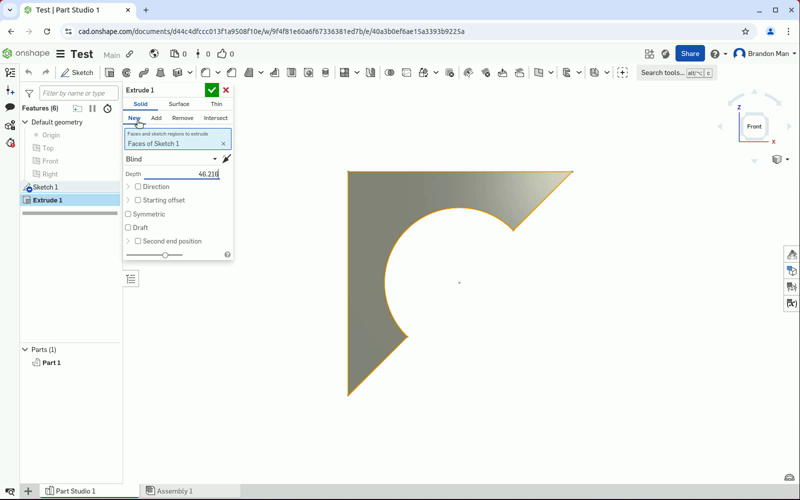
key(tab, 3)
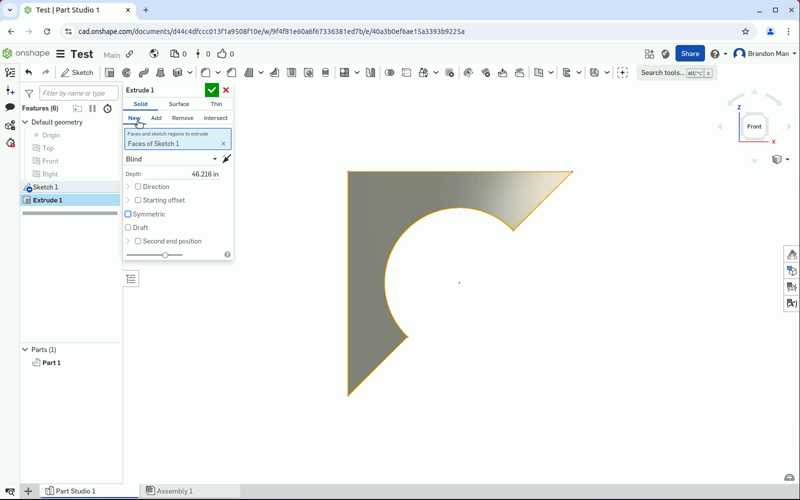
key(space)
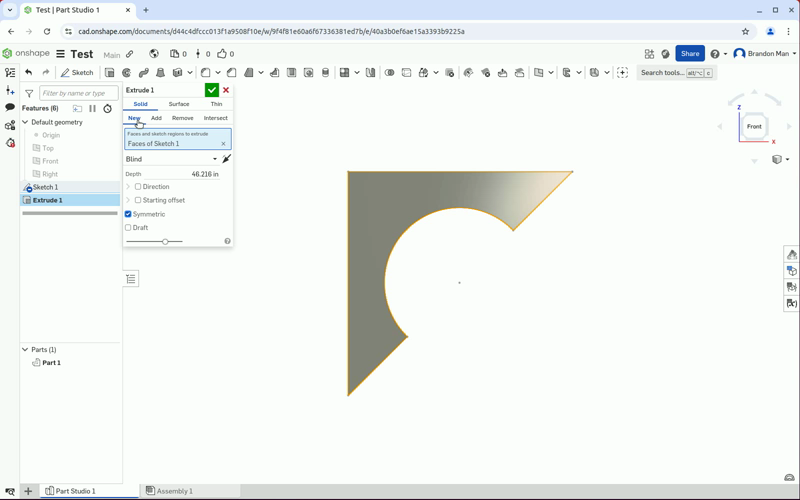
key(enter)
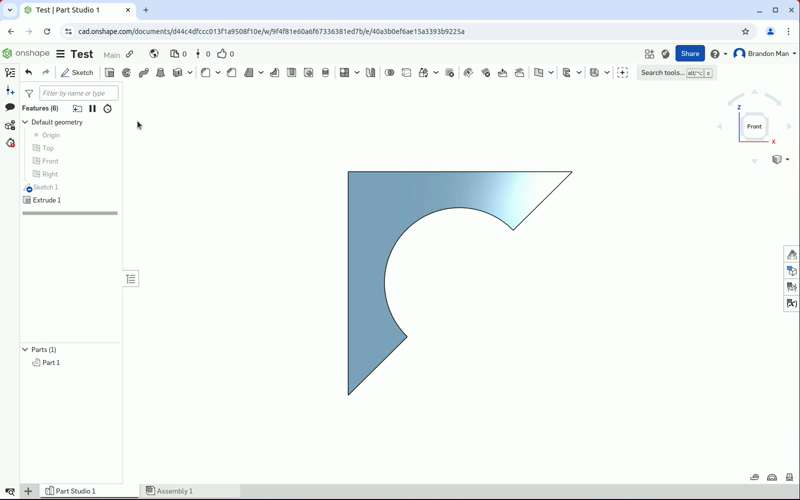
key(shift+h)
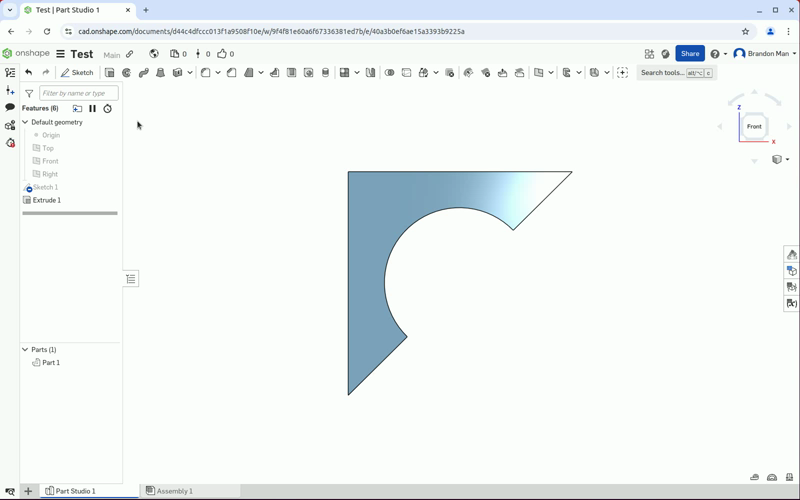
key(shift+h)
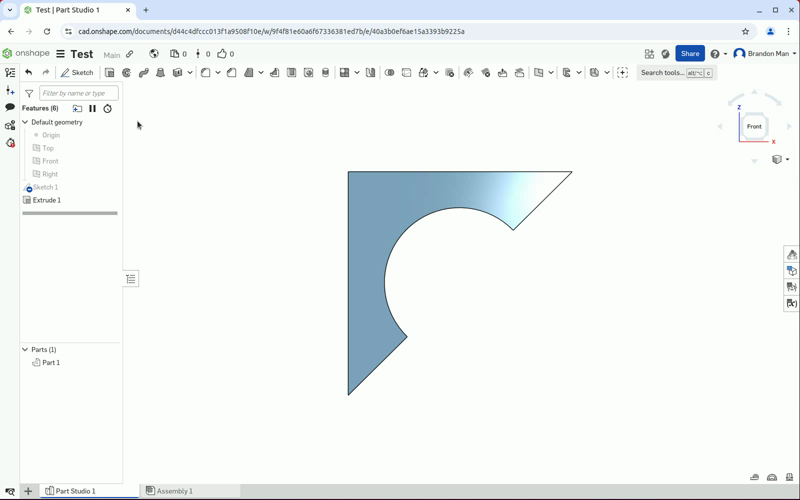
mouse_move(73, 189)
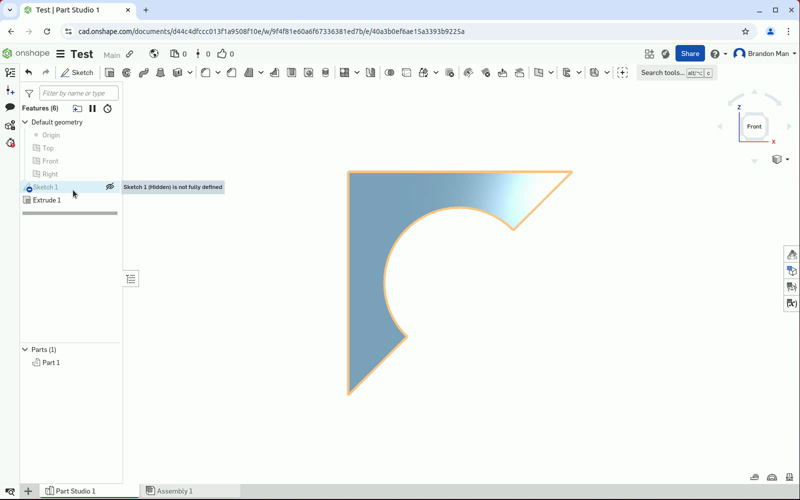
click(73, 189)
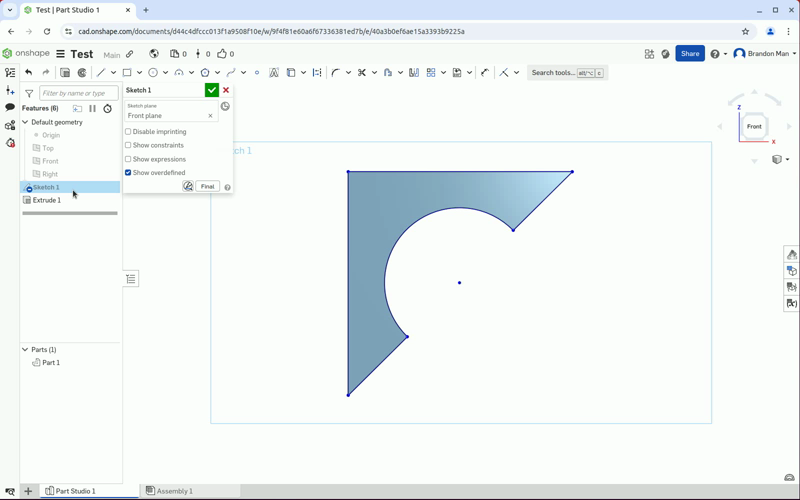
mouse_move(229, 92)
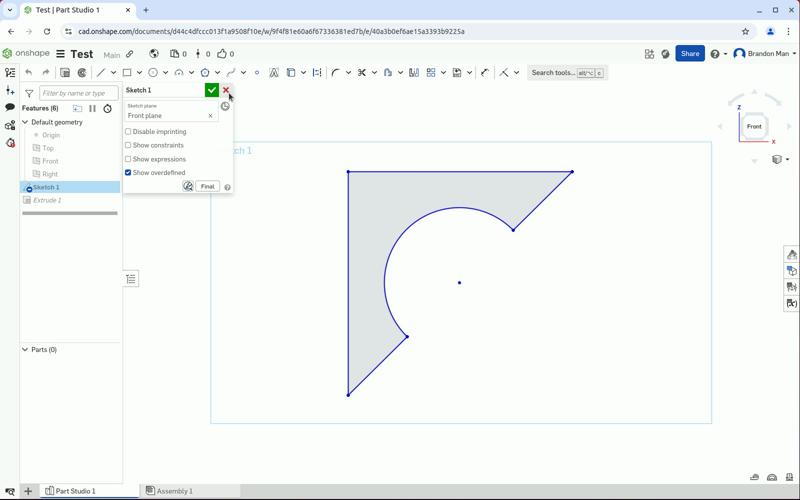
click(229, 92)
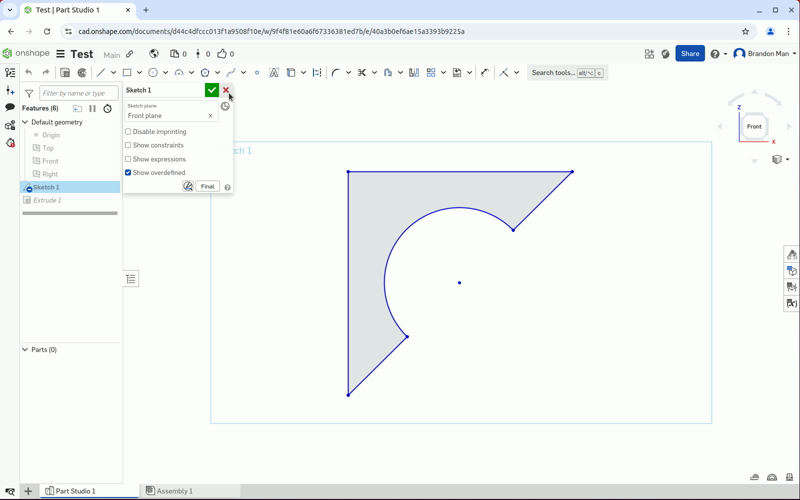
key(shift+s)
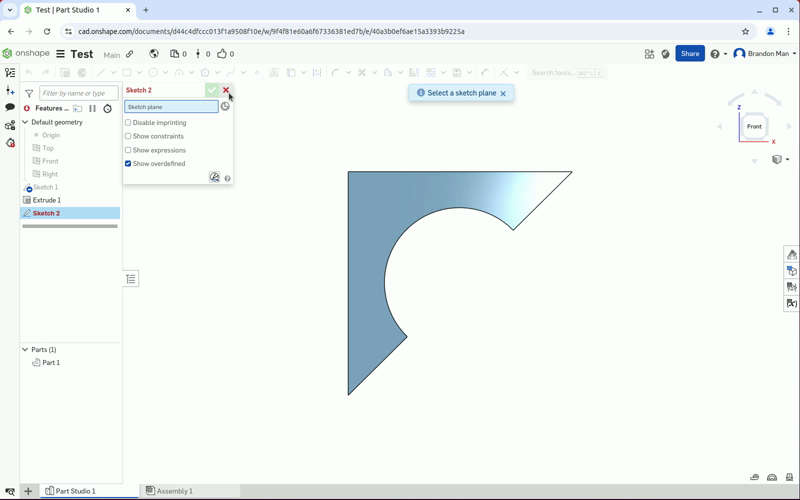
mouse_move(73, 163)
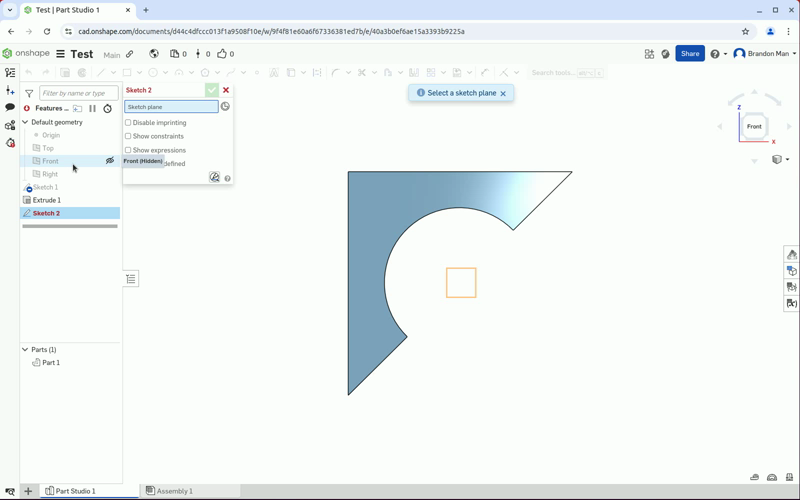
click(73, 163)
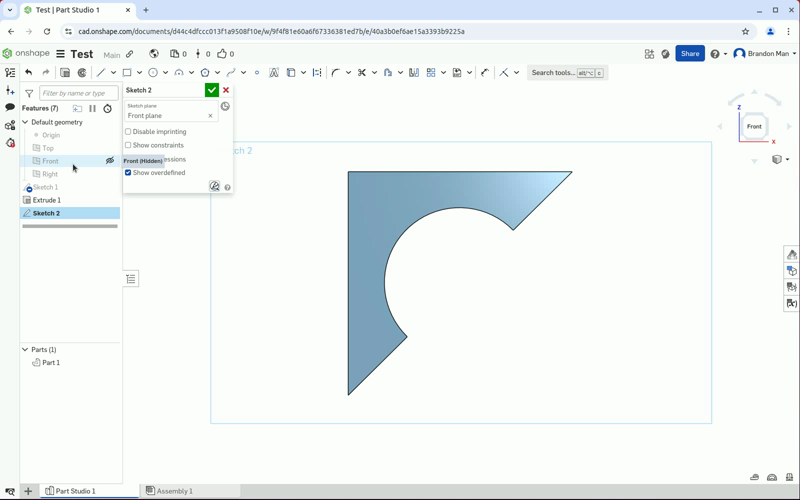
mouse_move(73, 352)
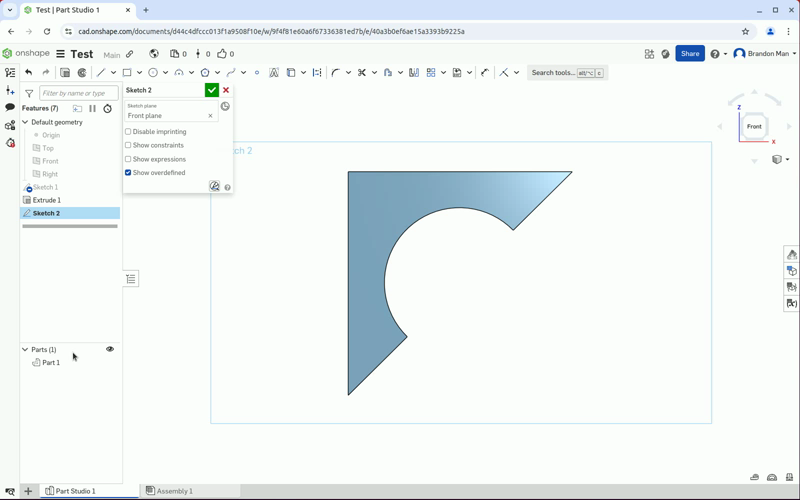
key(y)
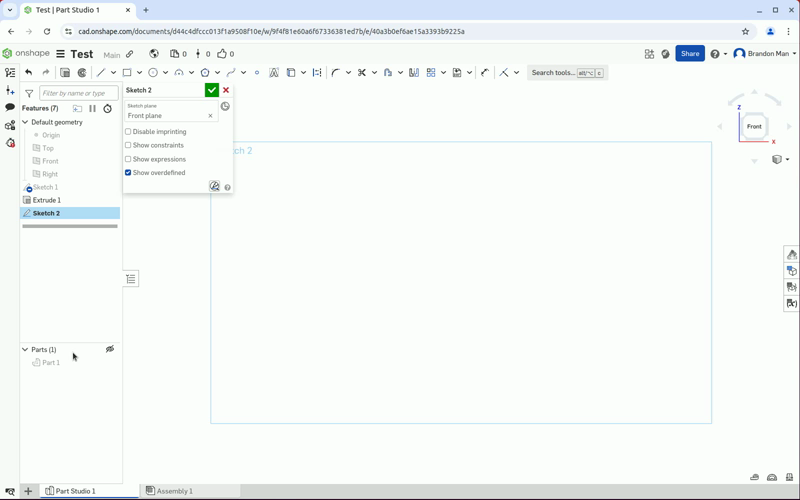
key(l)
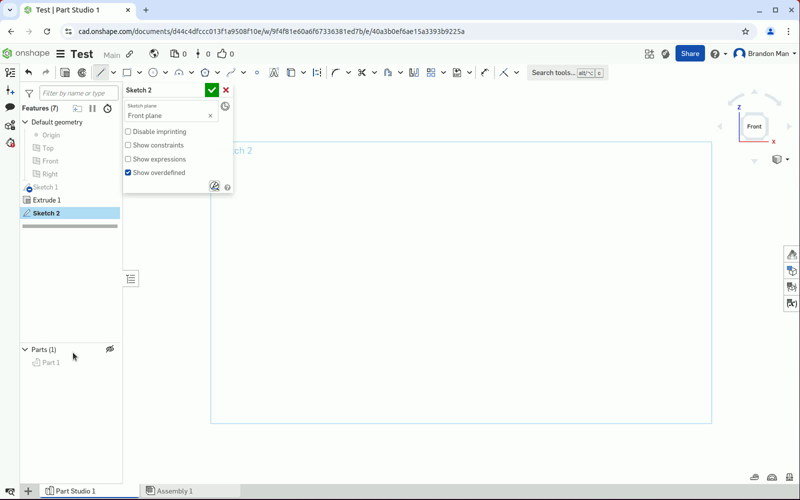
key_down(shift)
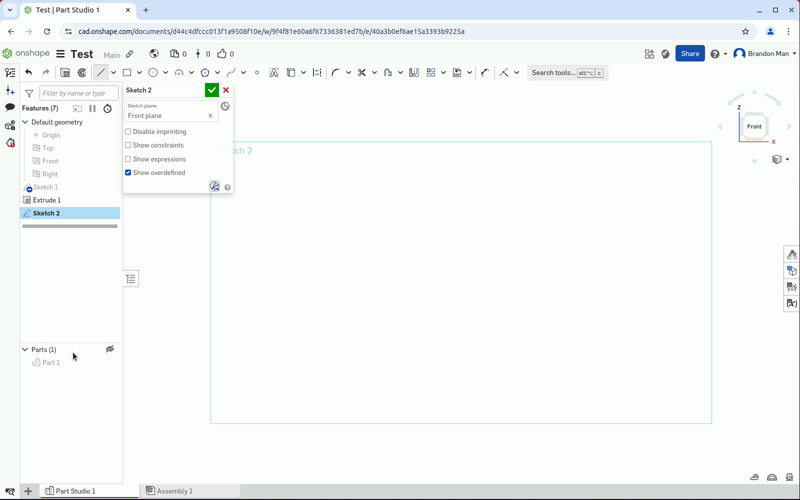
mouse_move(348, 395)
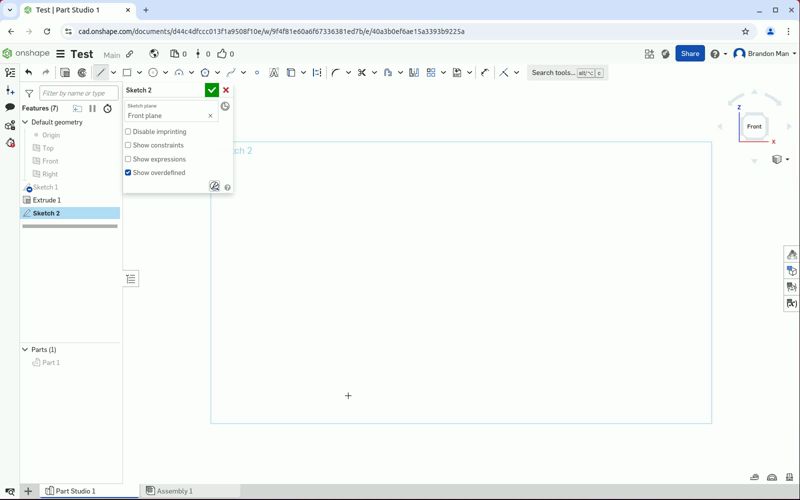
click(348, 395)
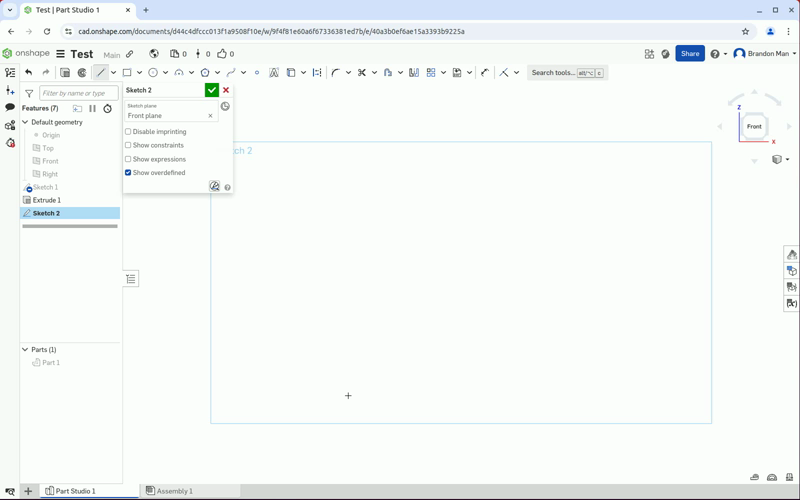
key_up(shift)
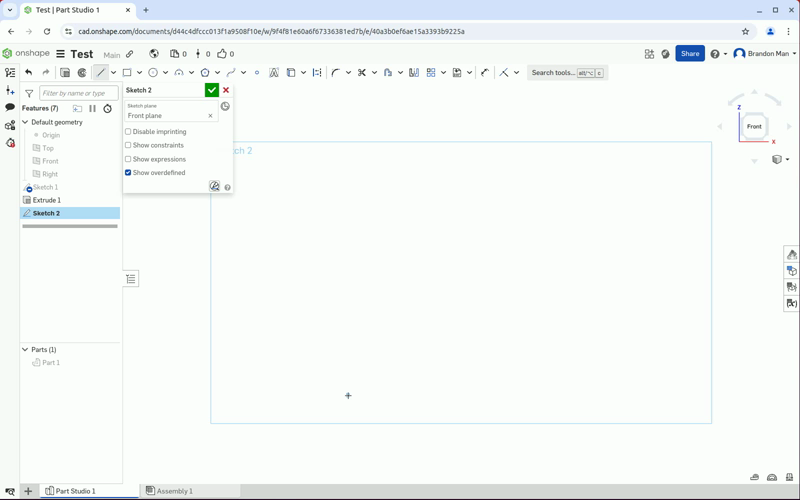
key_down(shift)
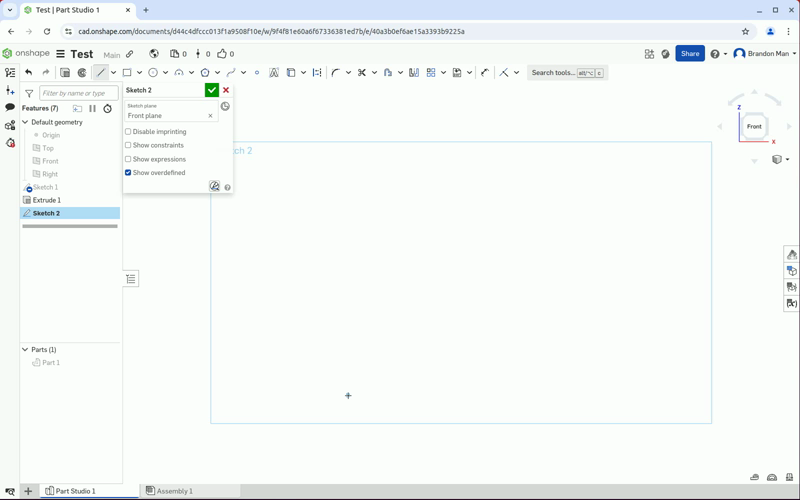
mouse_move(572, 395)
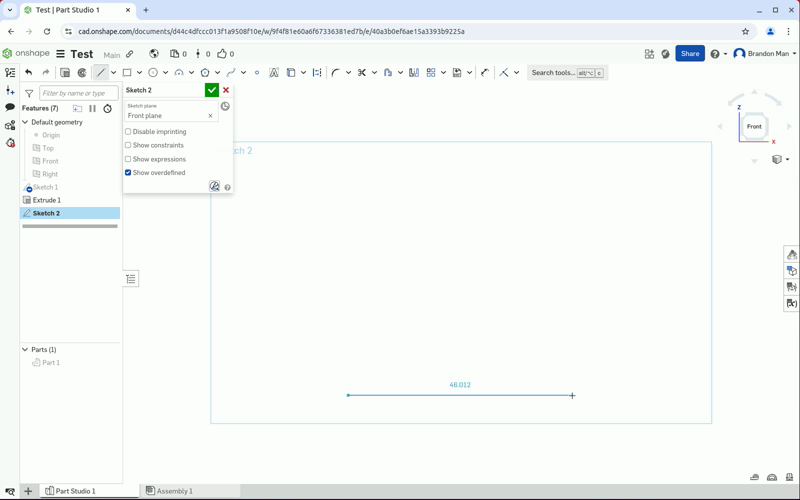
click(572, 395)
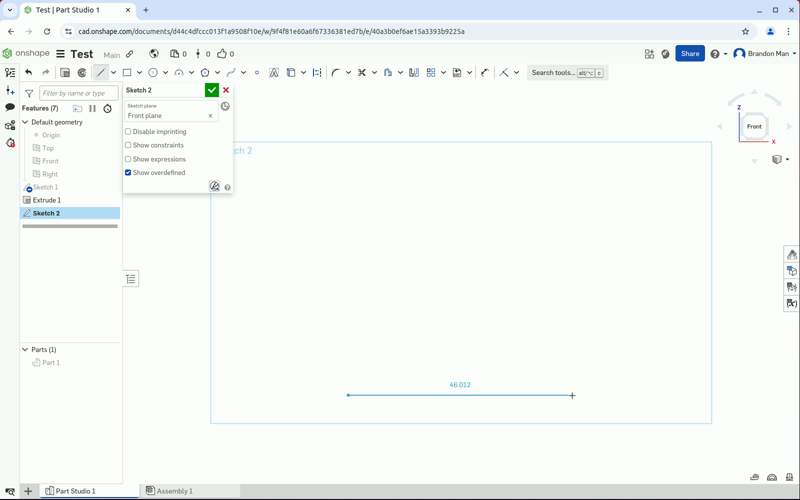
key_up(shift)
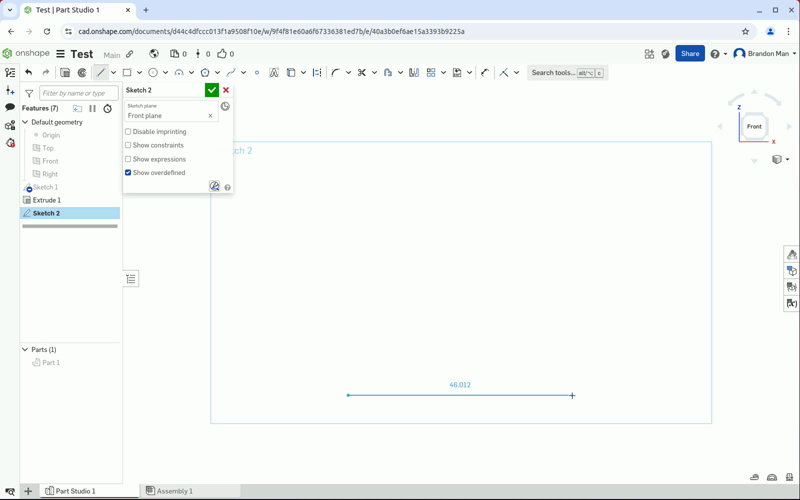
key_down(shift)
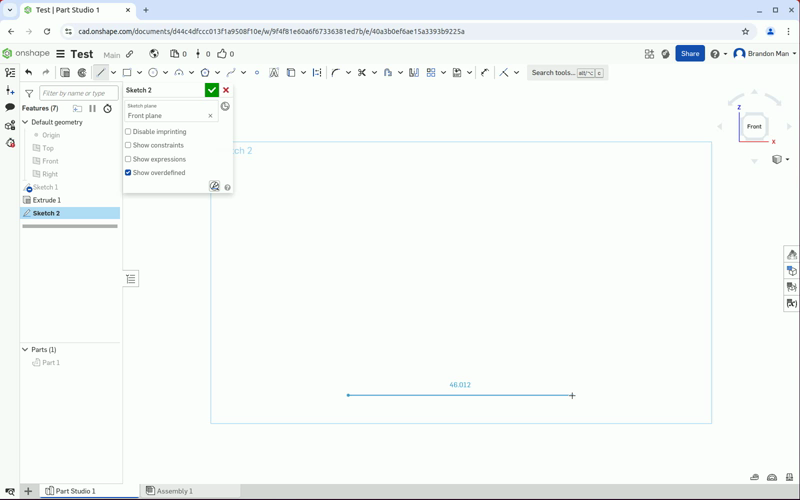
mouse_move(572, 171)
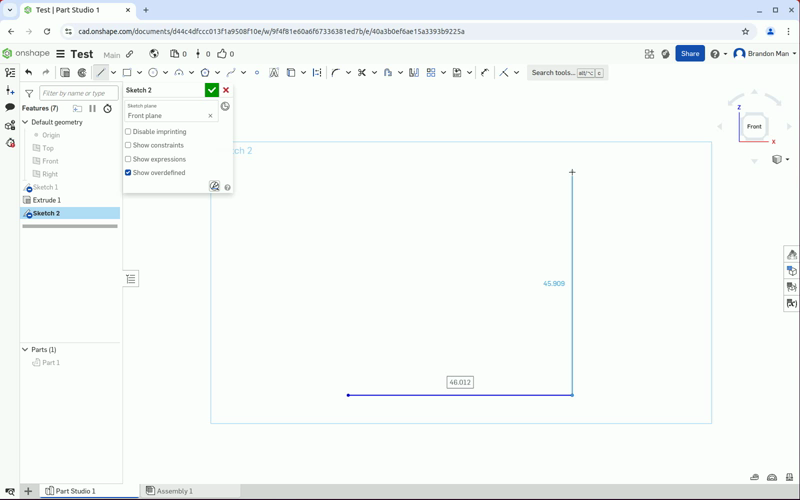
click(572, 171)
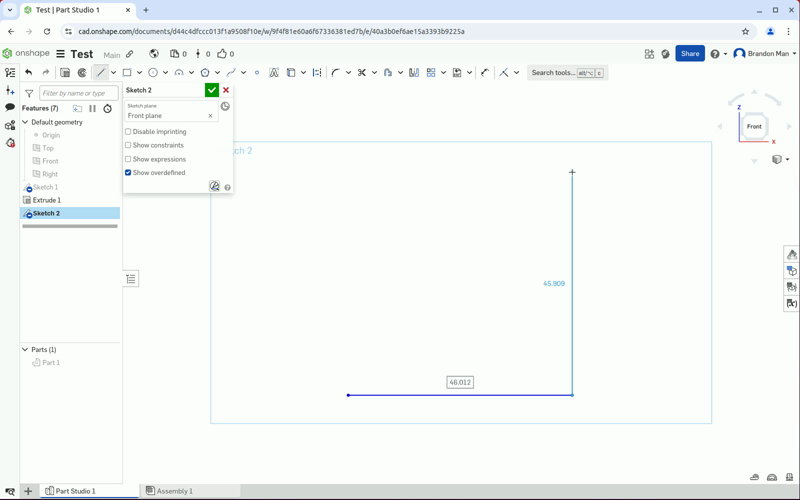
key_up(shift)
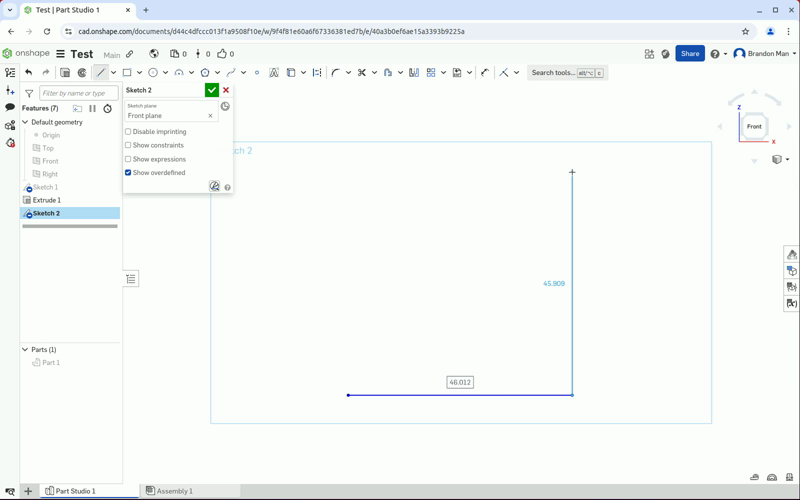
key_down(shift)
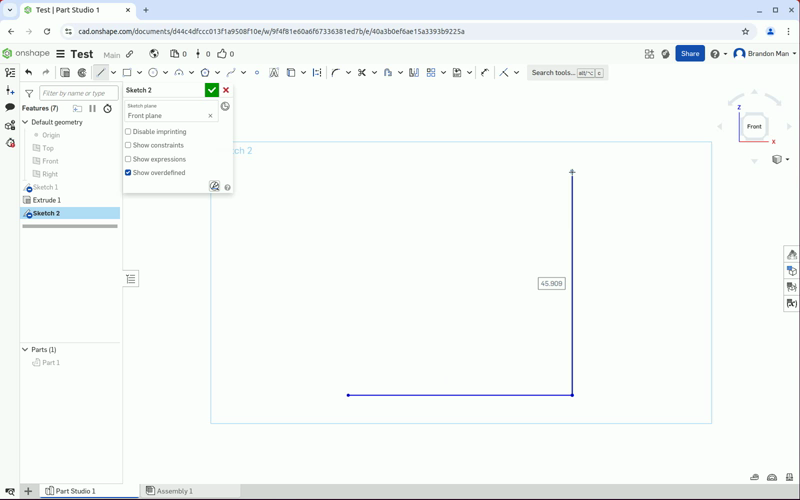
mouse_move(513, 230)
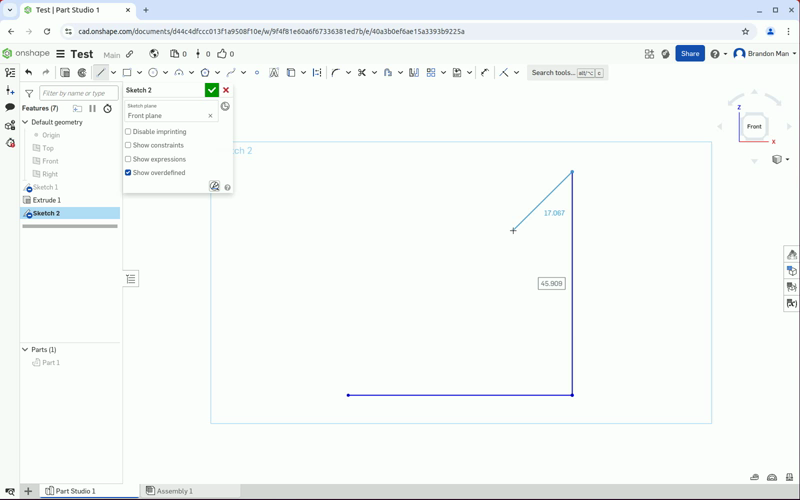
click(513, 230)
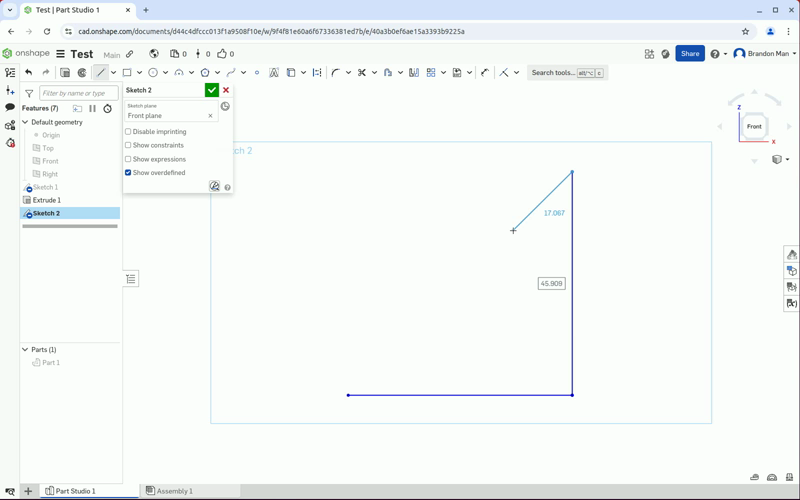
key_up(shift)
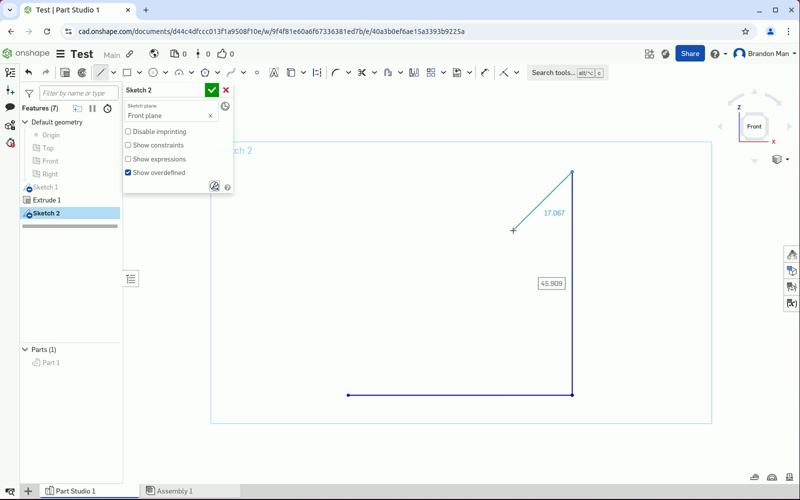
key(esc)
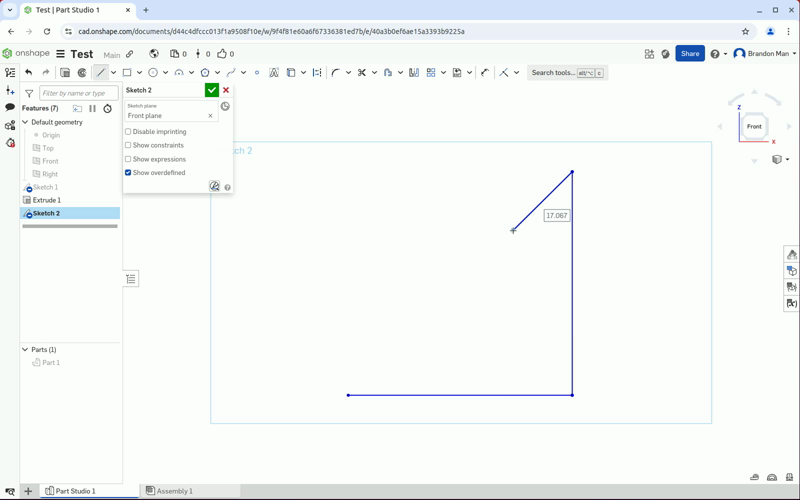
key(a)
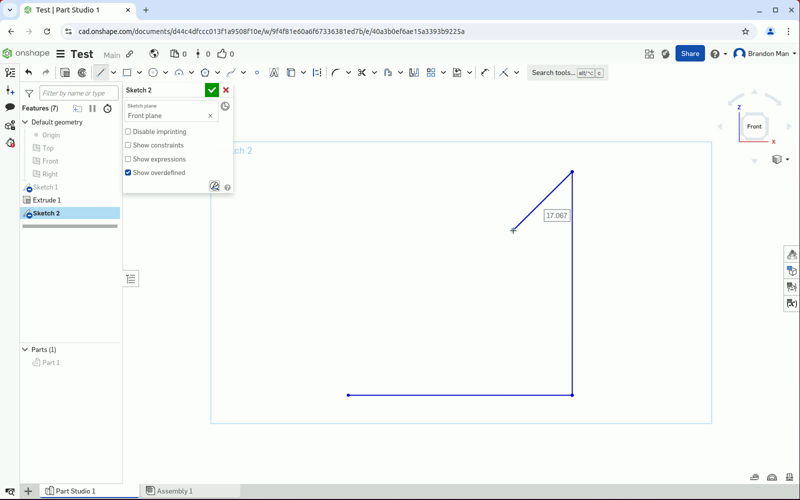
mouse_move(513, 230)
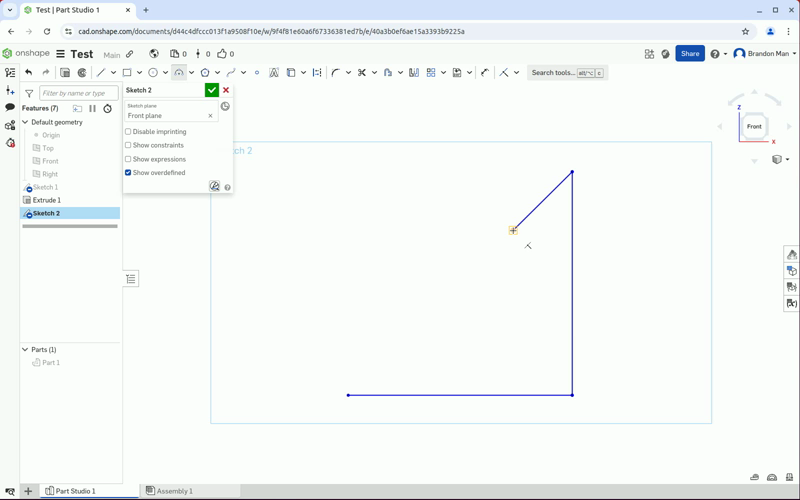
click(513, 230)
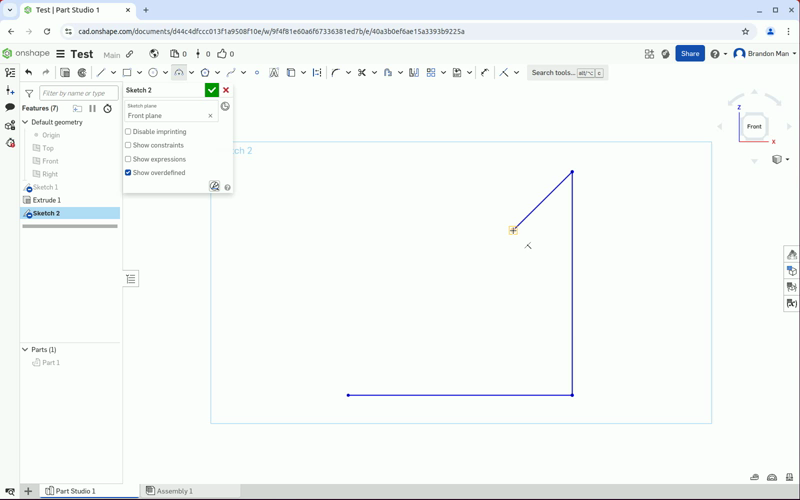
key_down(shift)
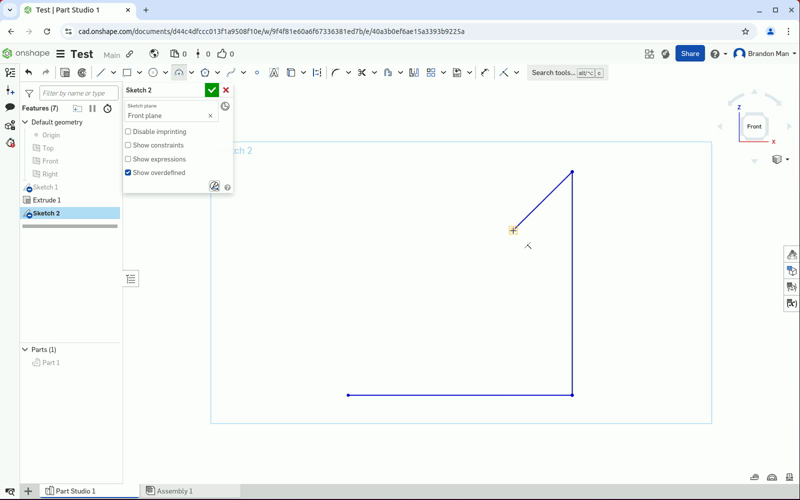
mouse_move(407, 336)
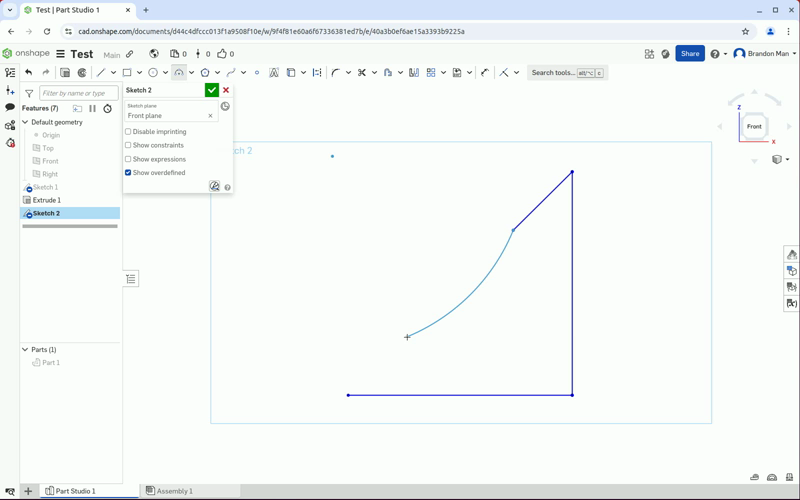
click(407, 336)
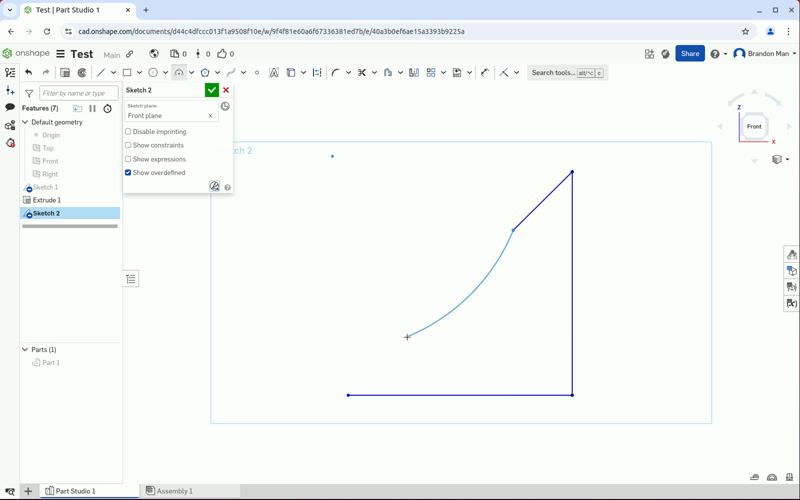
mouse_move(513, 337)
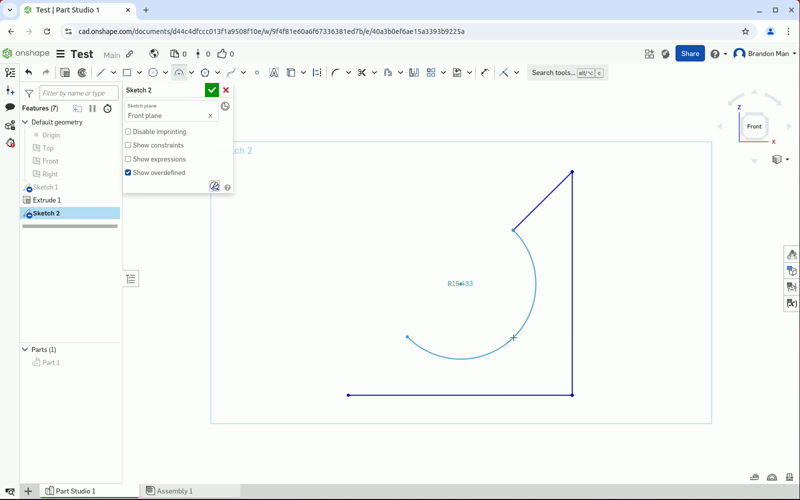
click(513, 337)
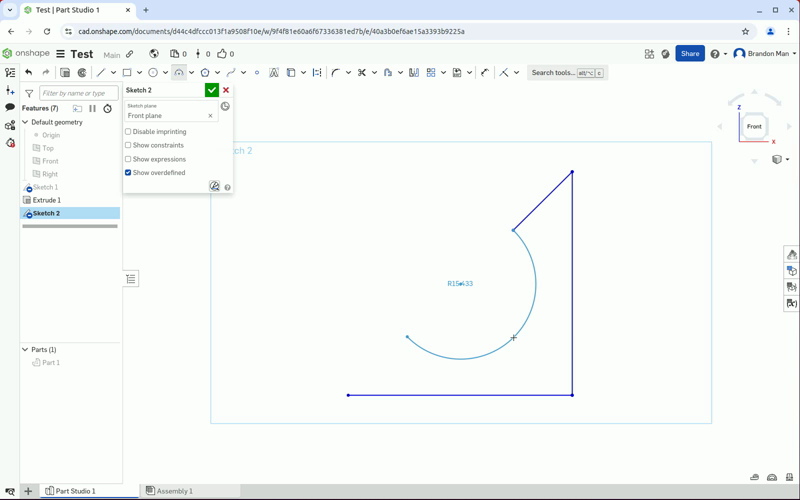
key_up(shift)
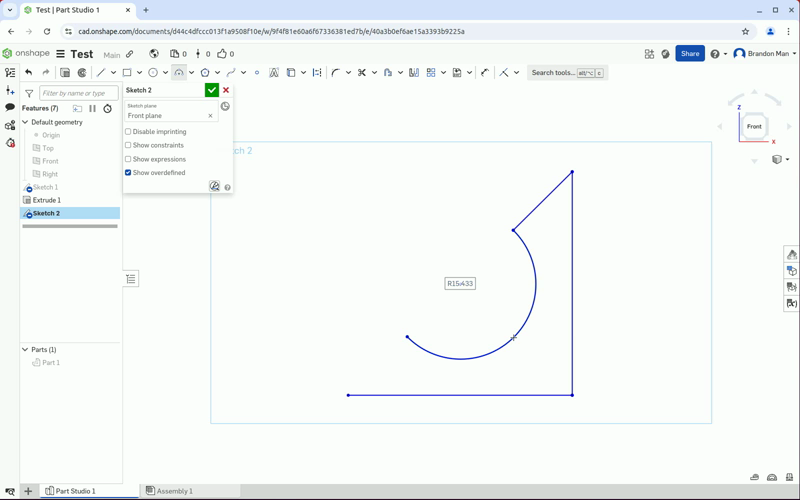
key(esc)
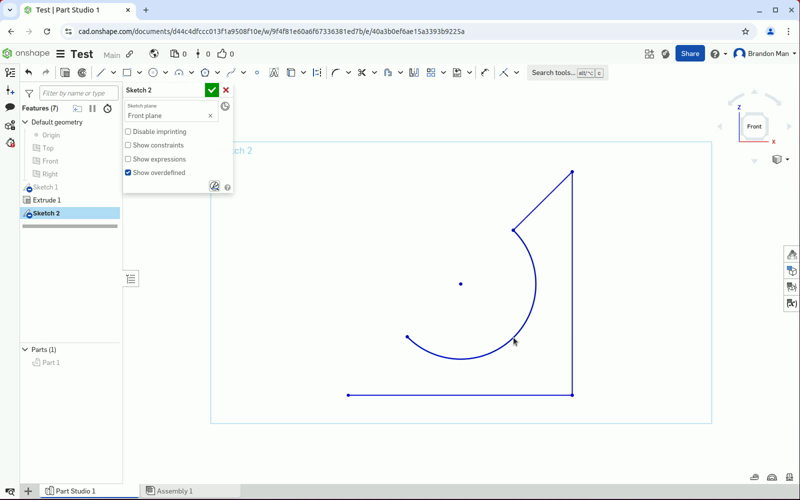
key(l)
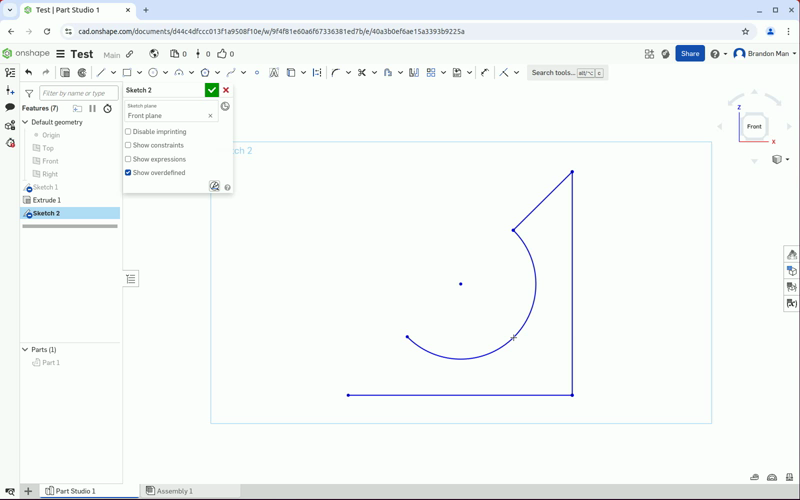
mouse_move(407, 336)
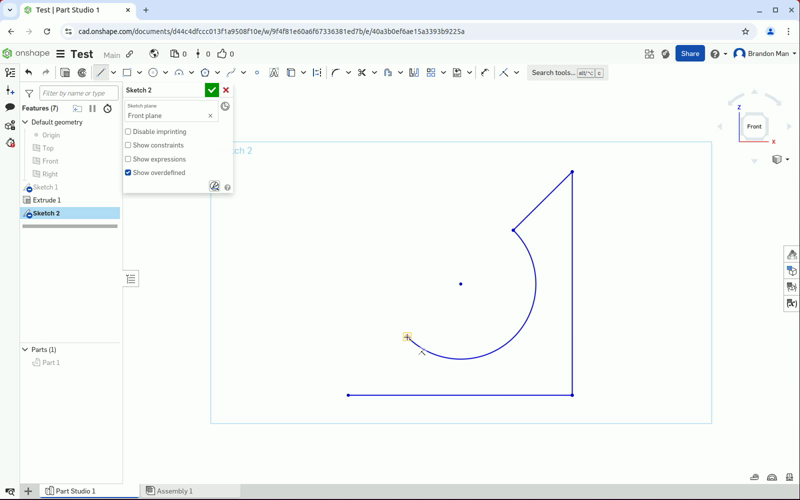
click(407, 336)
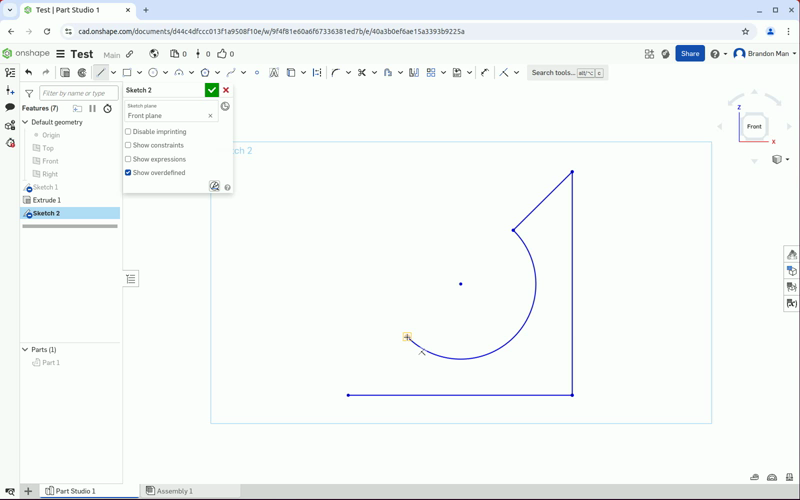
key_down(shift)
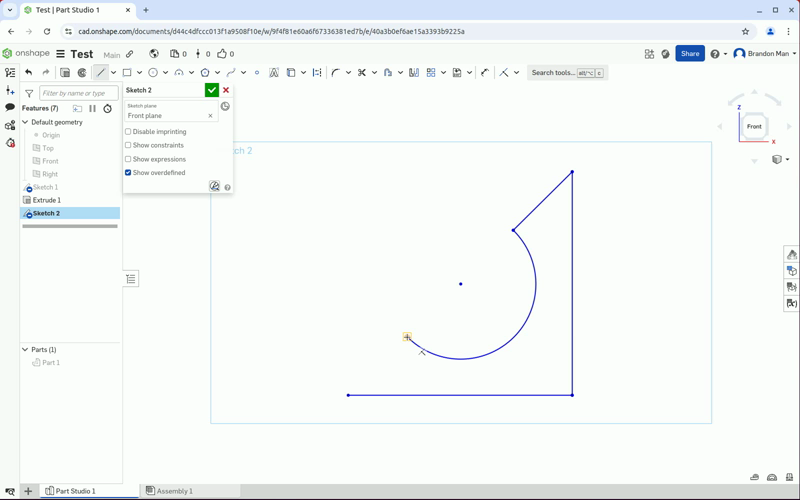
mouse_move(348, 395)
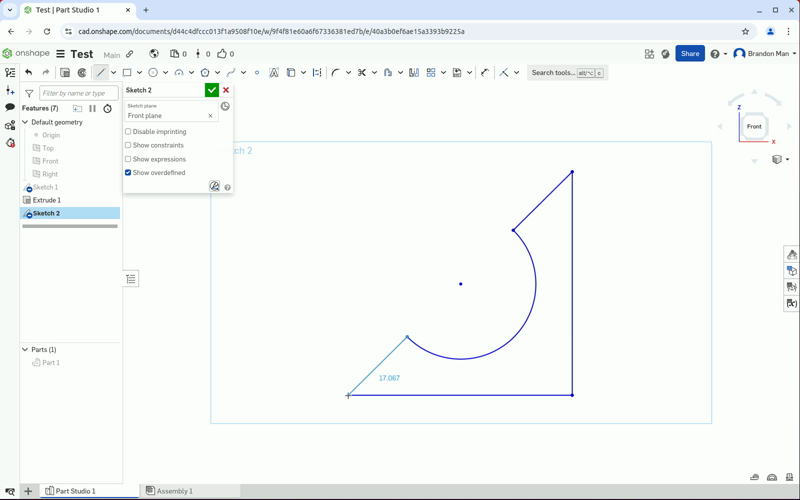
key_up(shift)
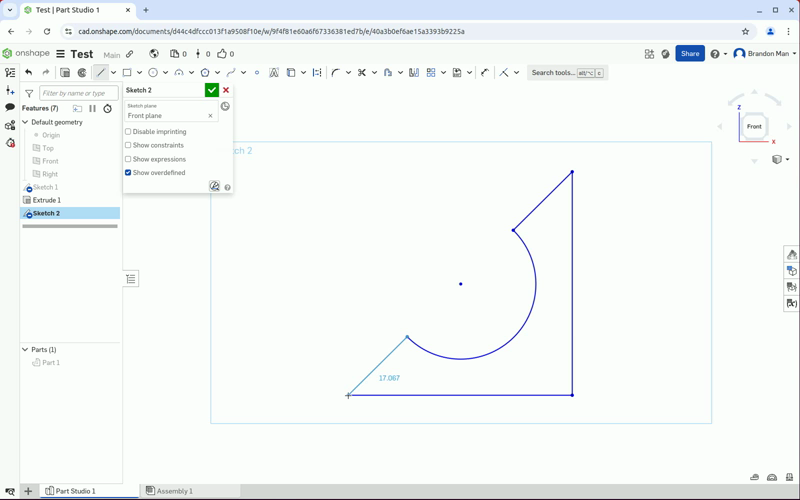
click(348, 395)
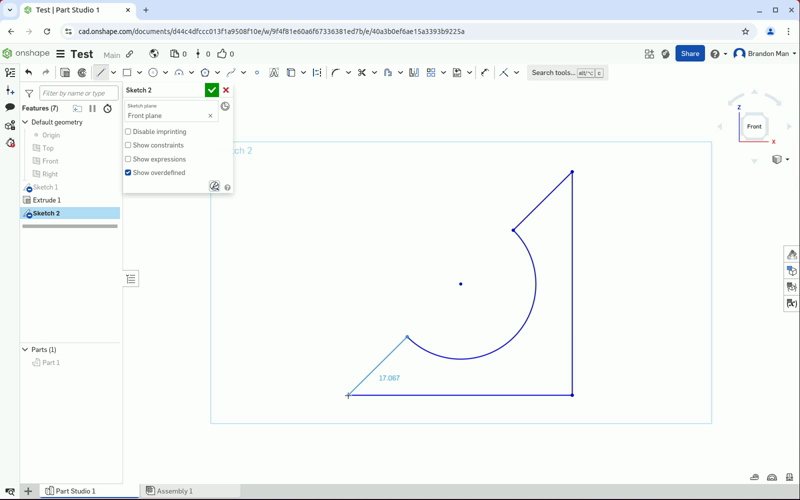
key(esc)
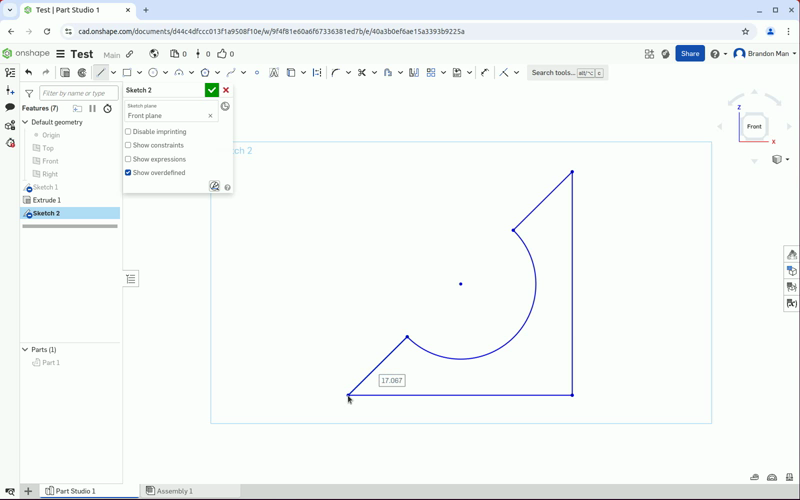
mouse_move(484, 380)
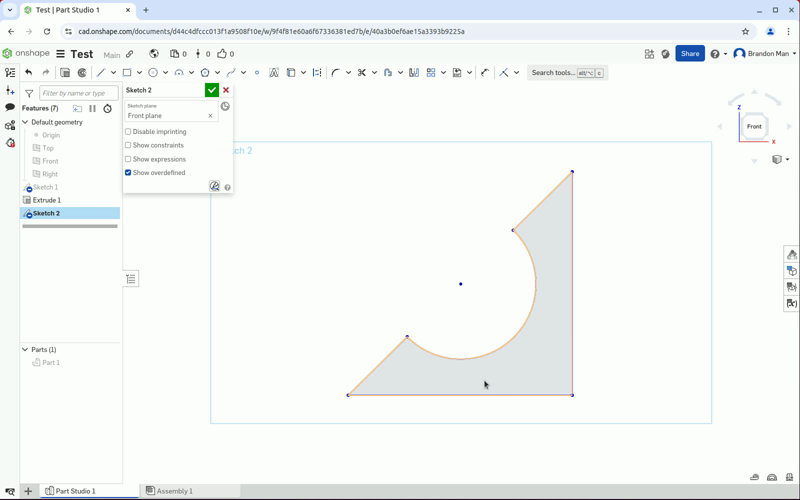
click(484, 380)
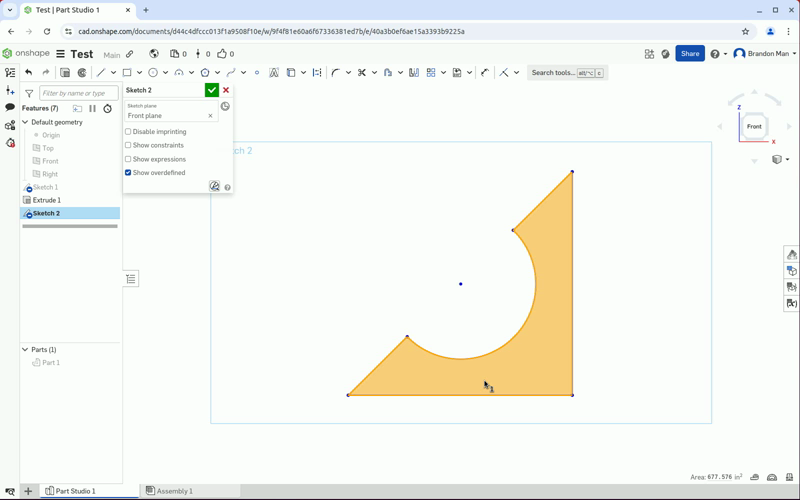
mouse_move(73, 352)
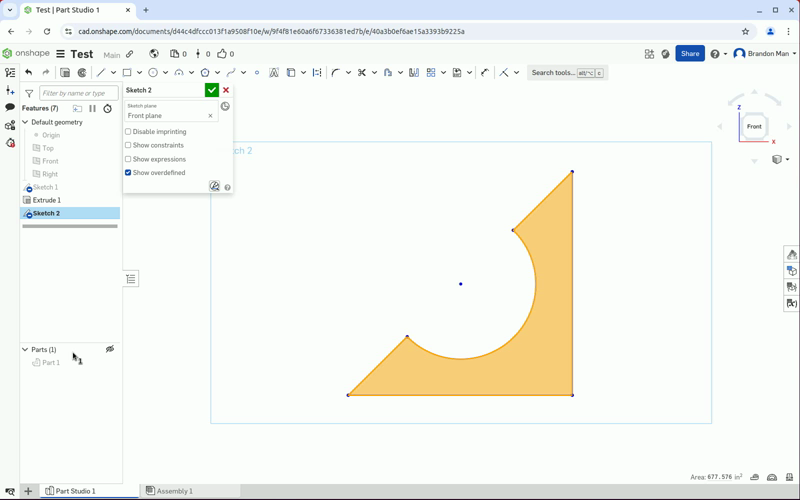
key(shift+y)
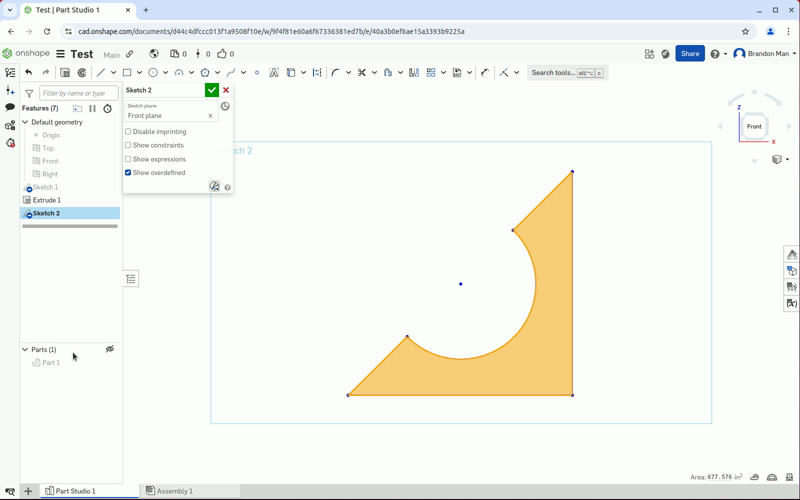
key(shift+e)
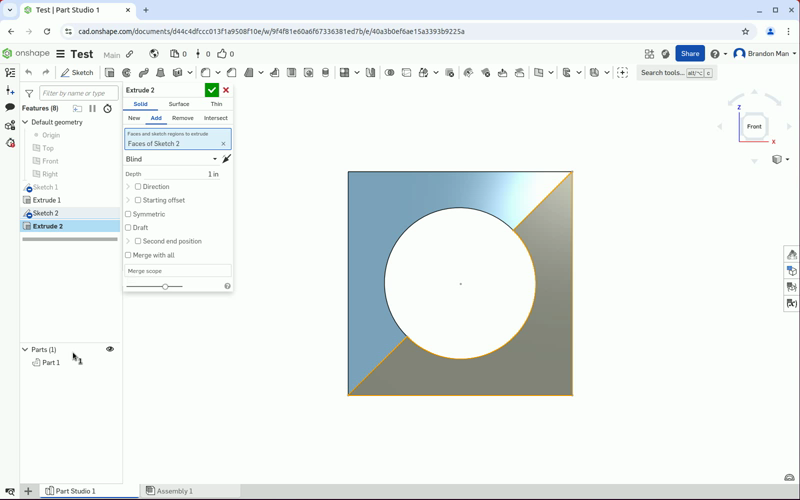
mouse_move(143, 106)
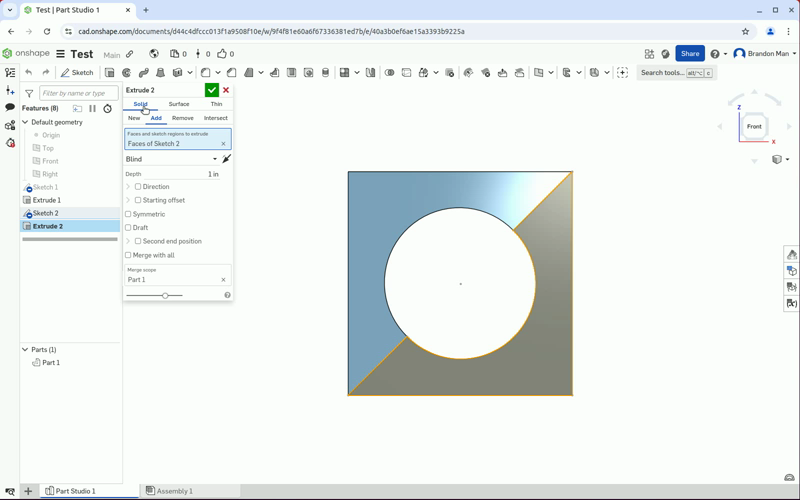
click(143, 106)
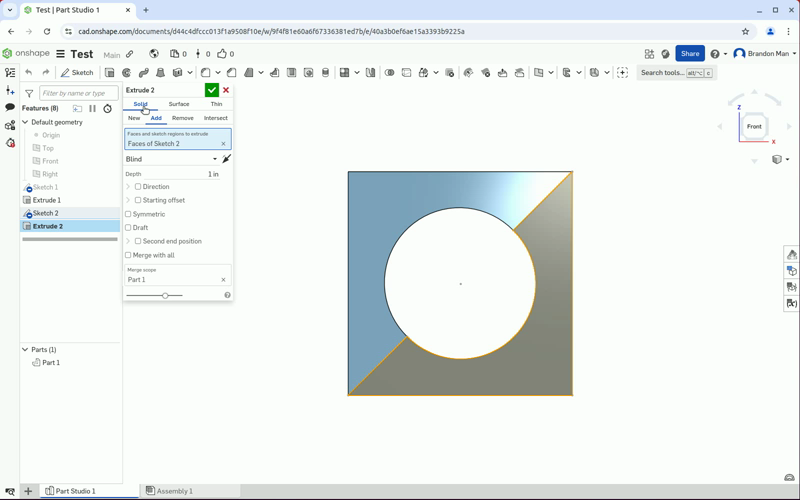
mouse_move(137, 120)
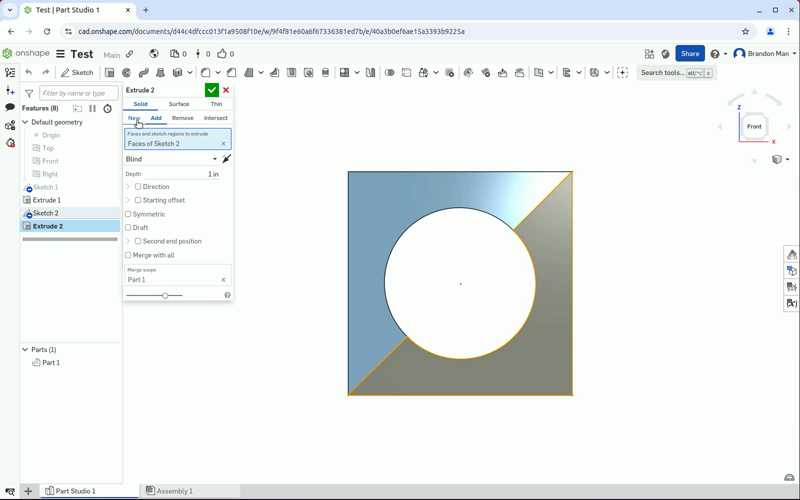
click(137, 120)
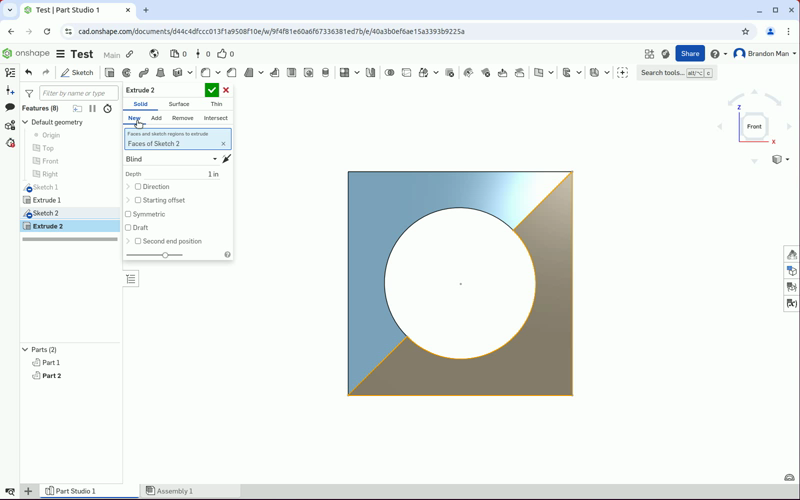
key(tab, 4)
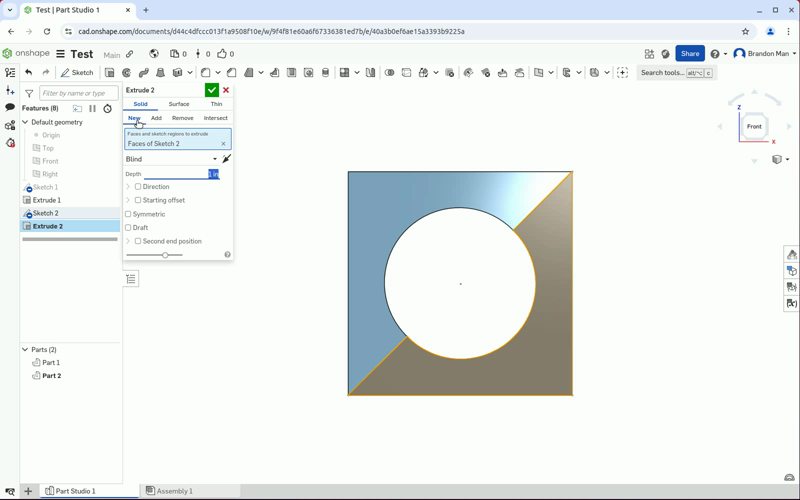
text(46.216)
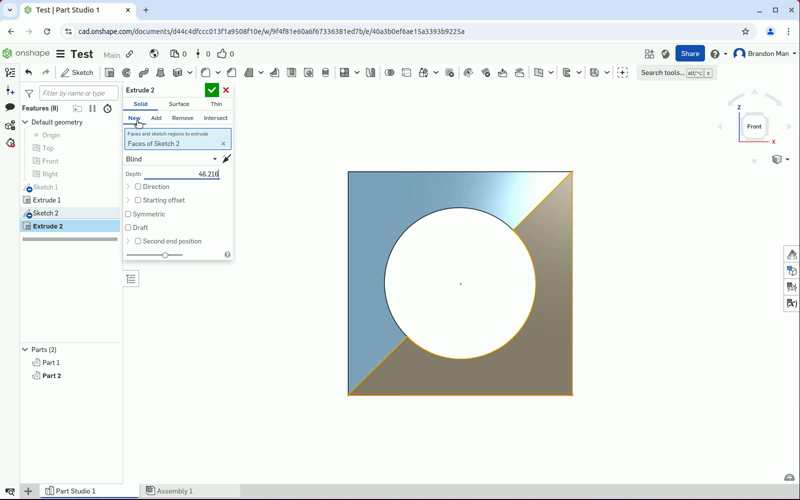
key(tab, 3)
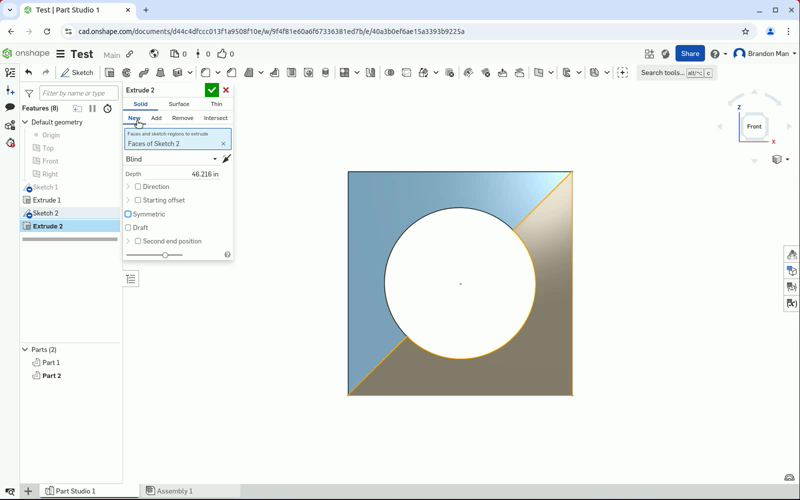
key(space)
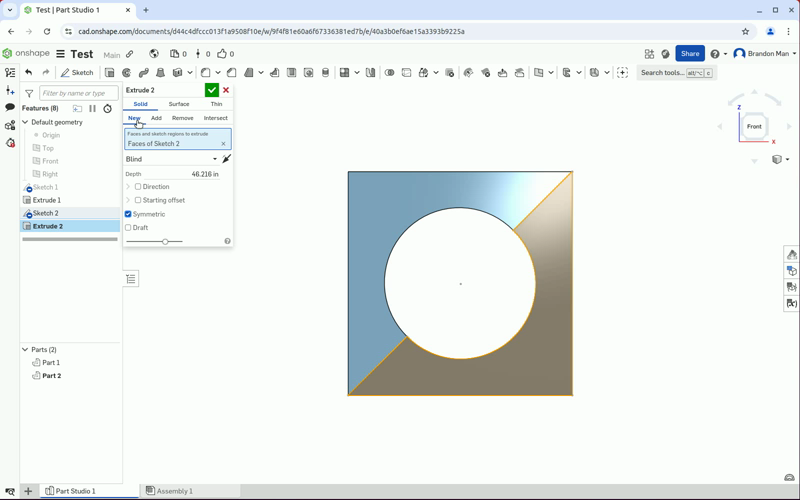
key(enter)
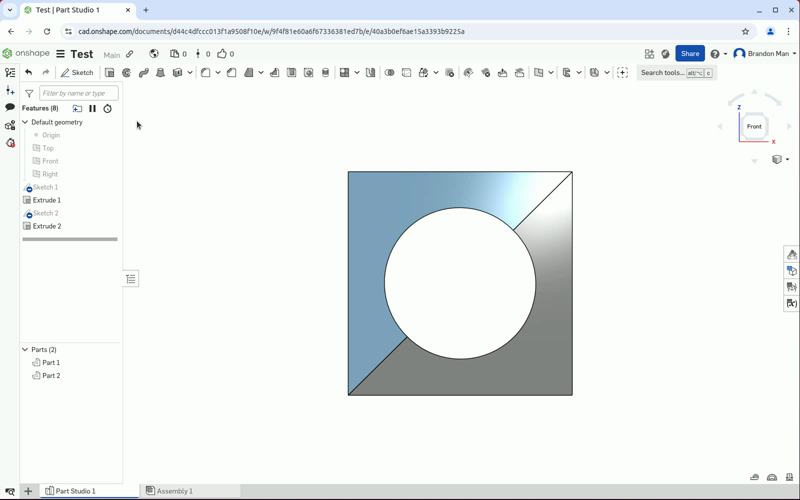
key(shift+h)
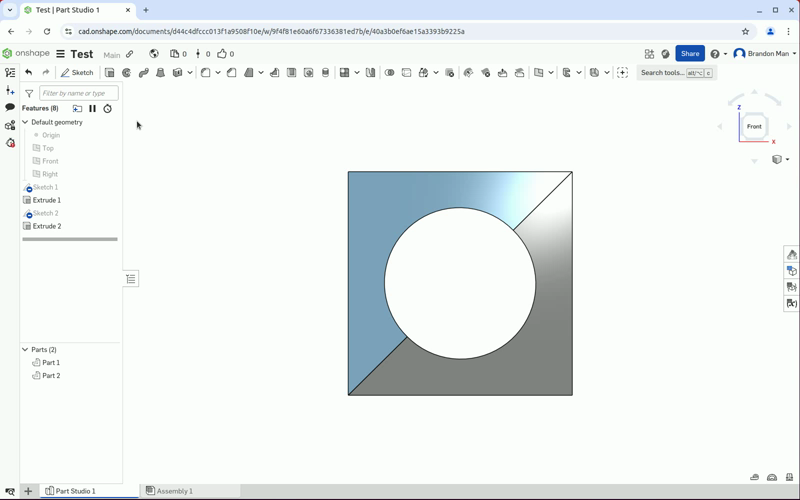
key(shift+h)
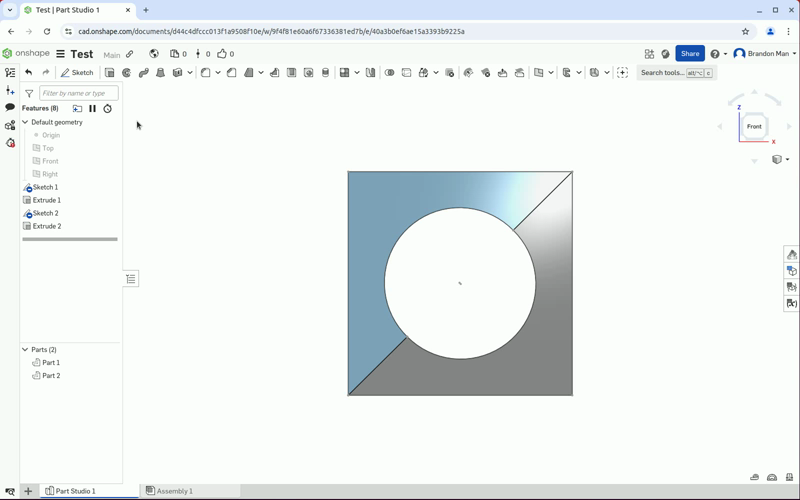
key(shift+7)
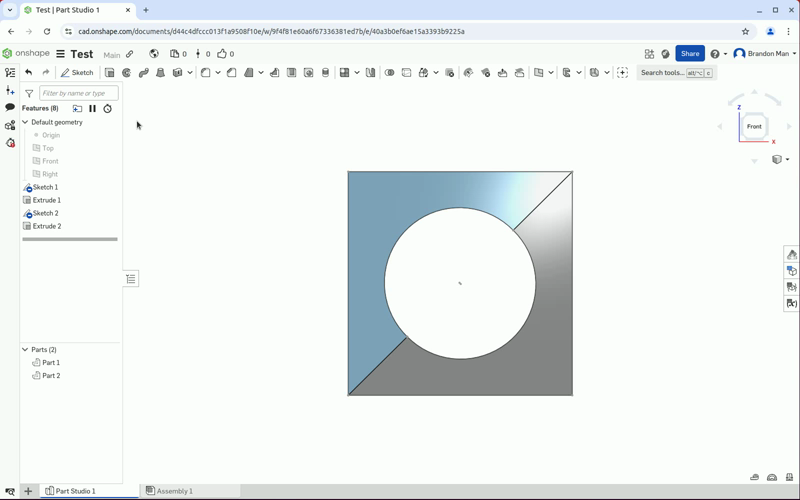
key(left, 2)
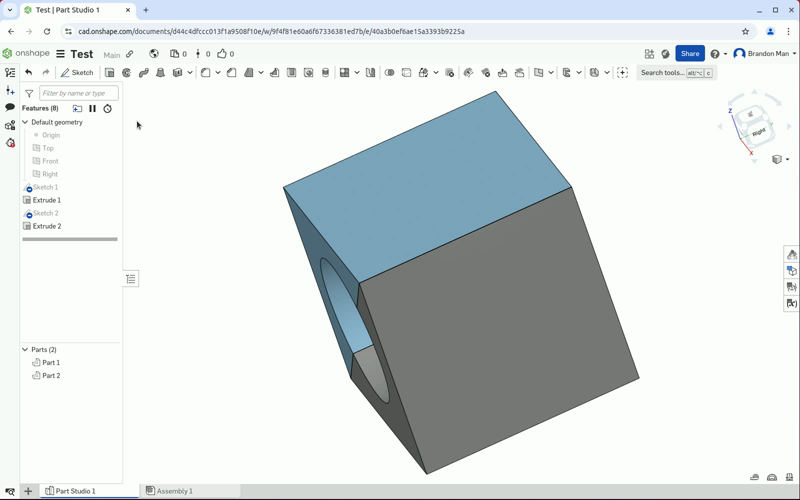
key(down, 2)
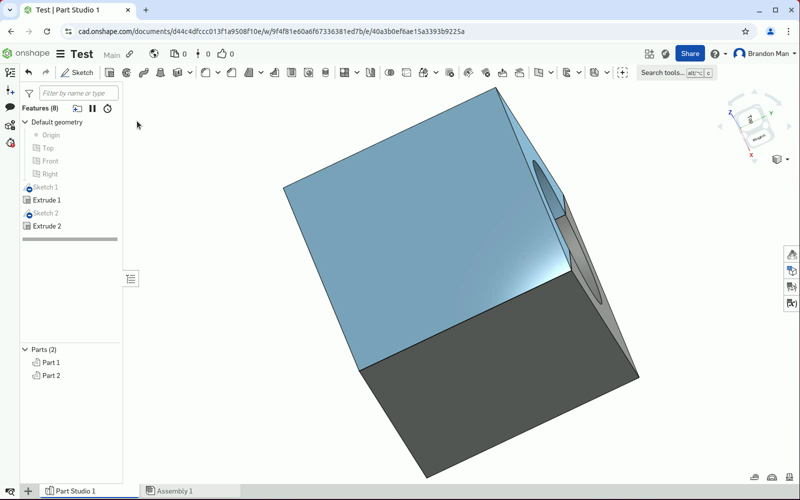
key(up, 2)
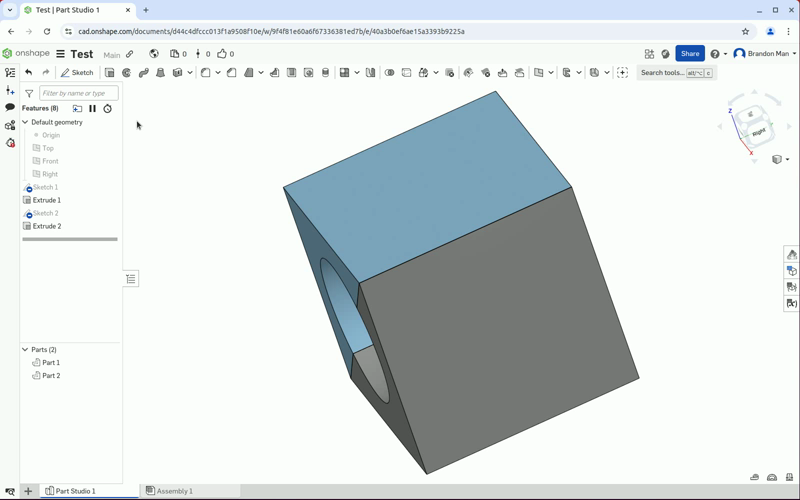
key(right, 2)
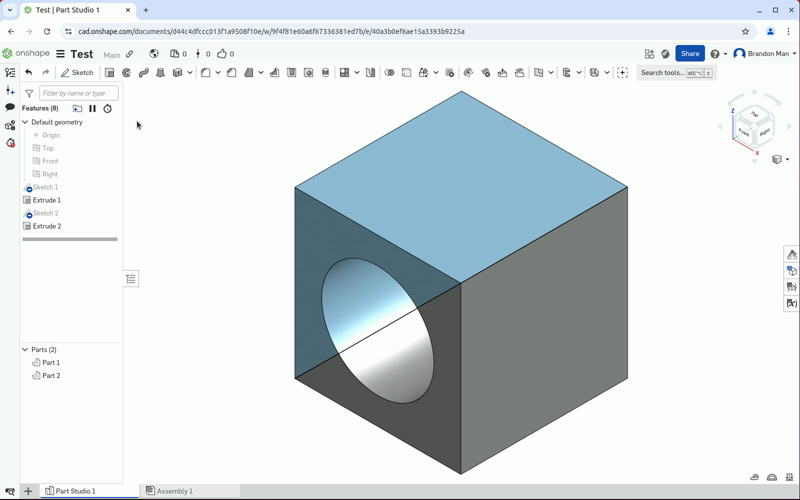
mouse_move(73, 189)
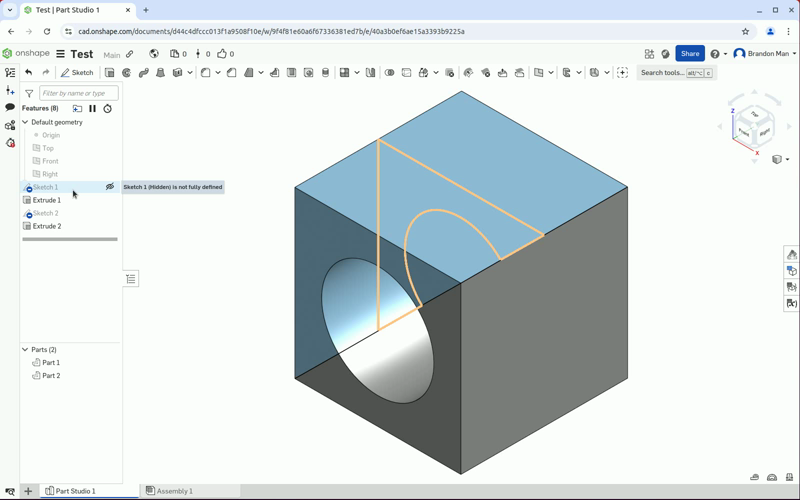
click(73, 189)